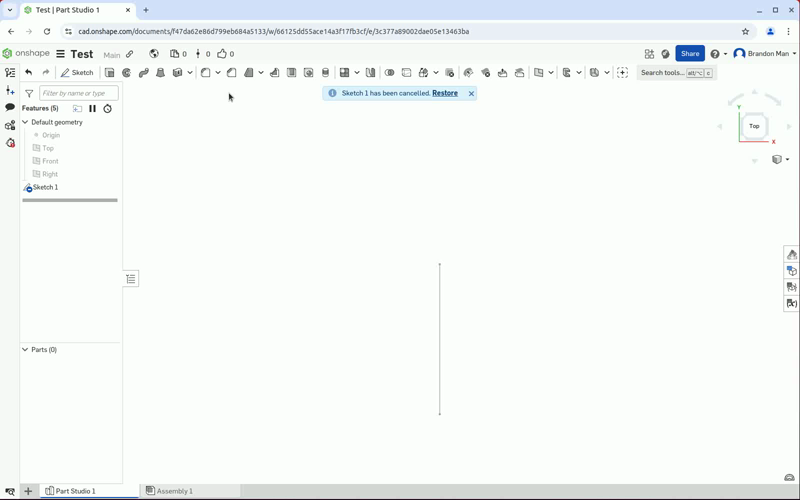
key(shift+h)
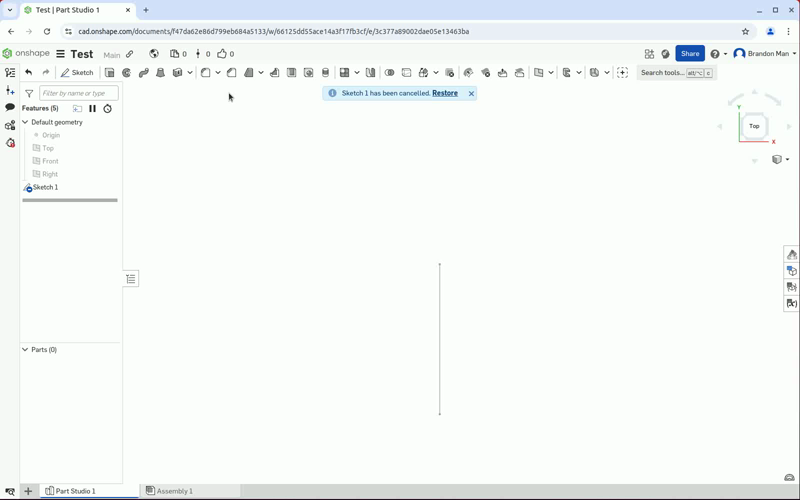
key(shift+s)
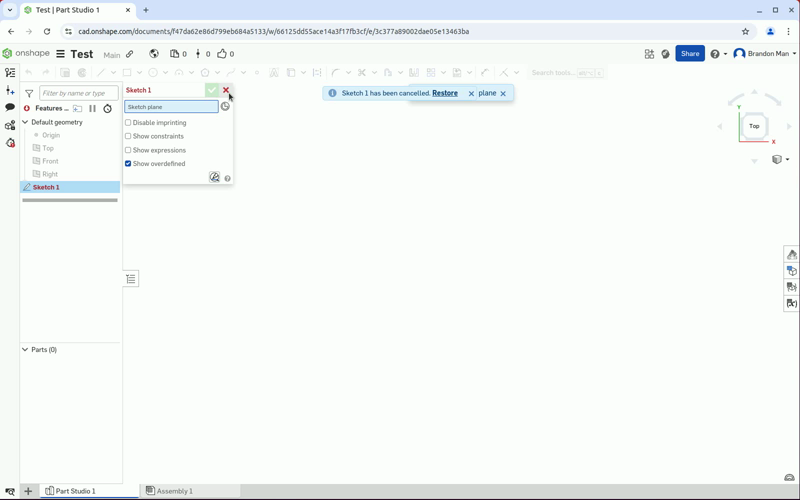
mouse_move(73, 150)
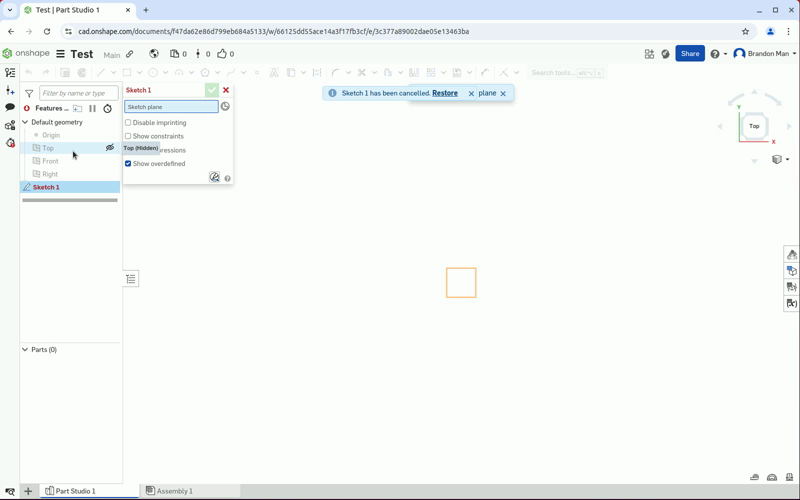
click(73, 150)
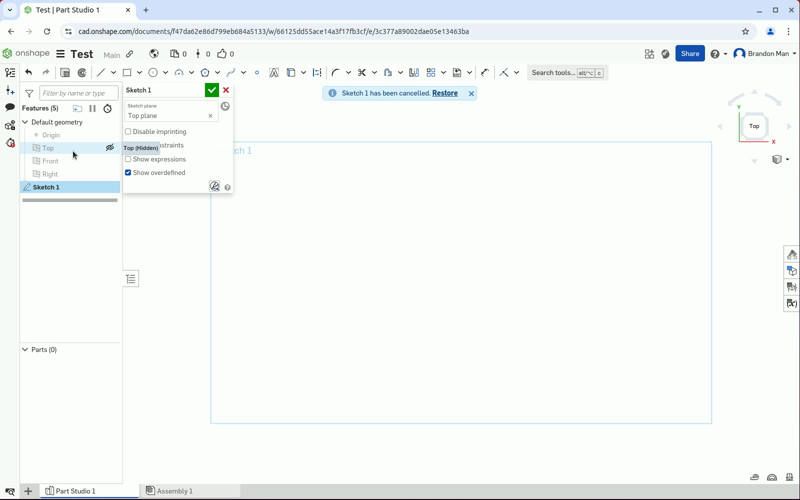
mouse_move(73, 352)
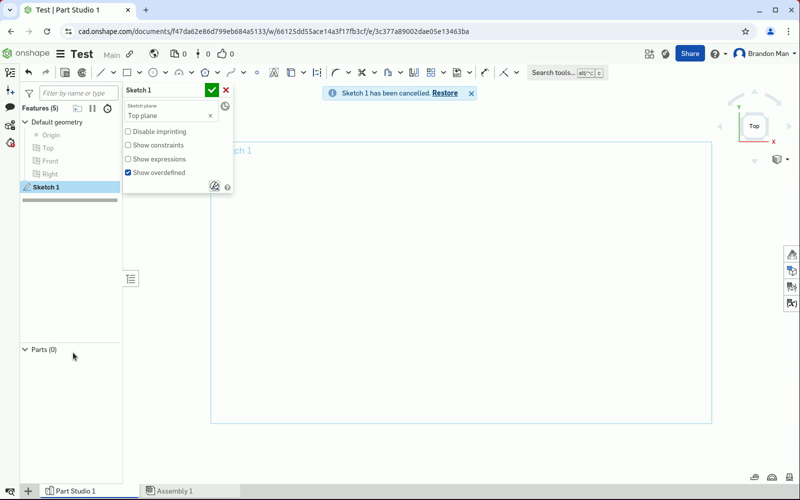
key(y)
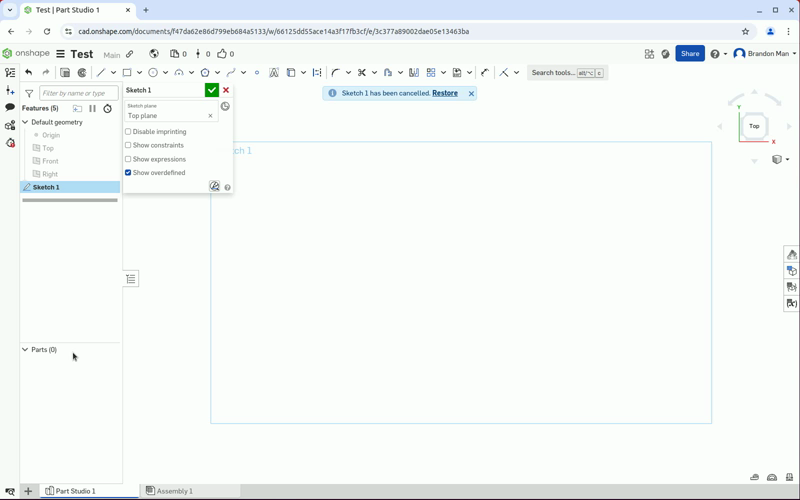
key(a)
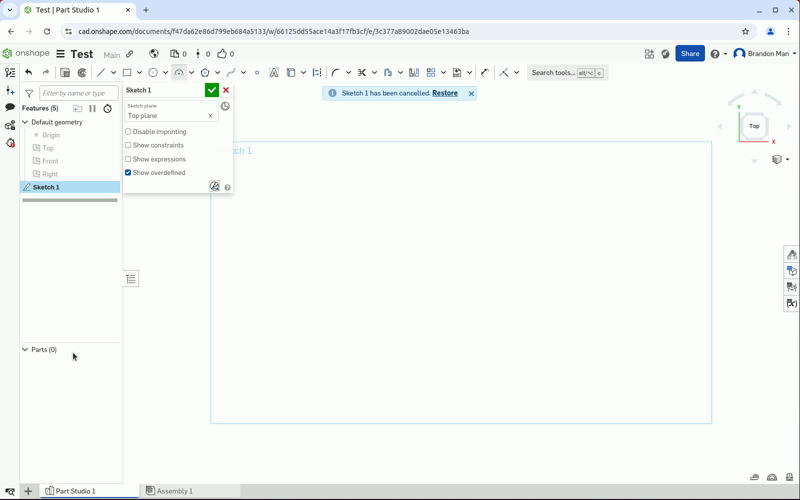
key_down(shift)
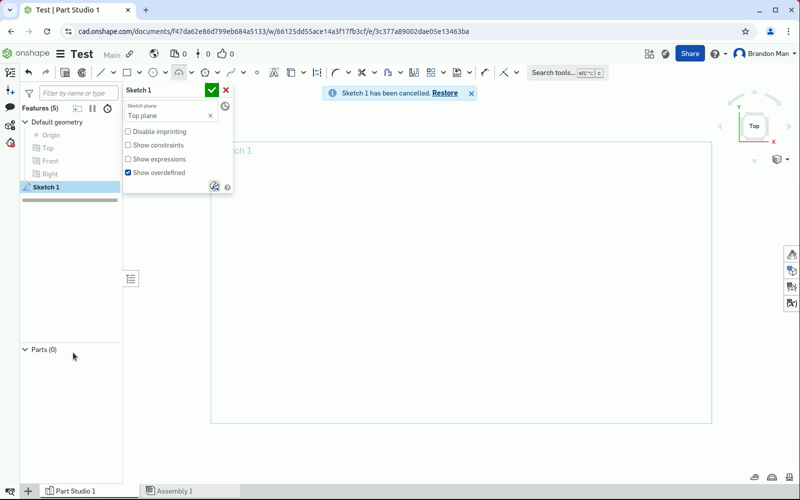
mouse_move(437, 292)
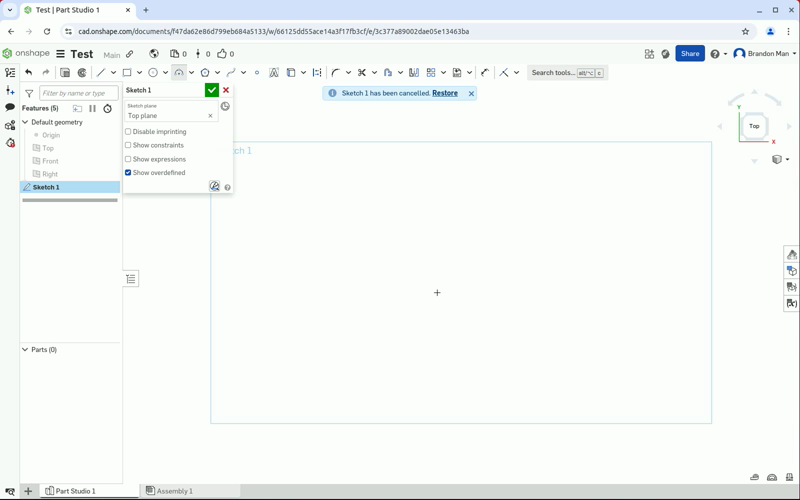
click(437, 292)
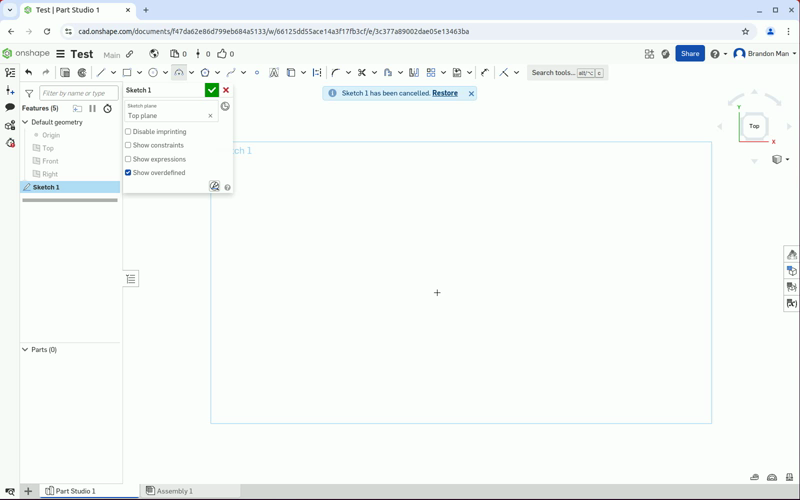
key_up(shift)
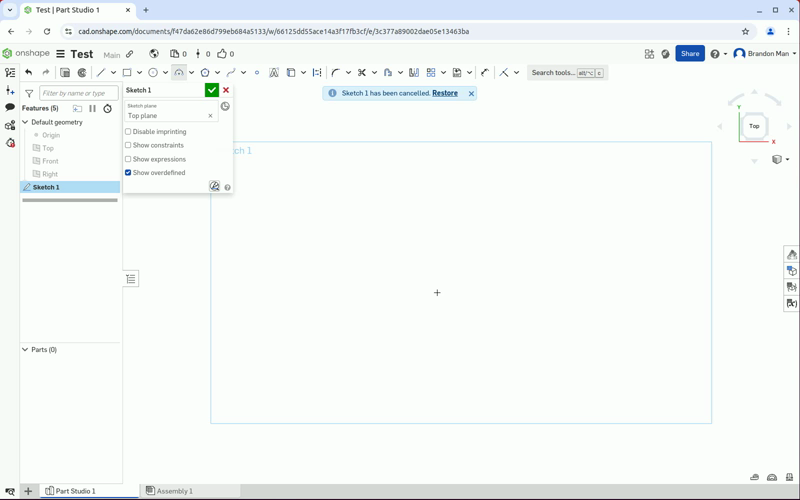
key_down(shift)
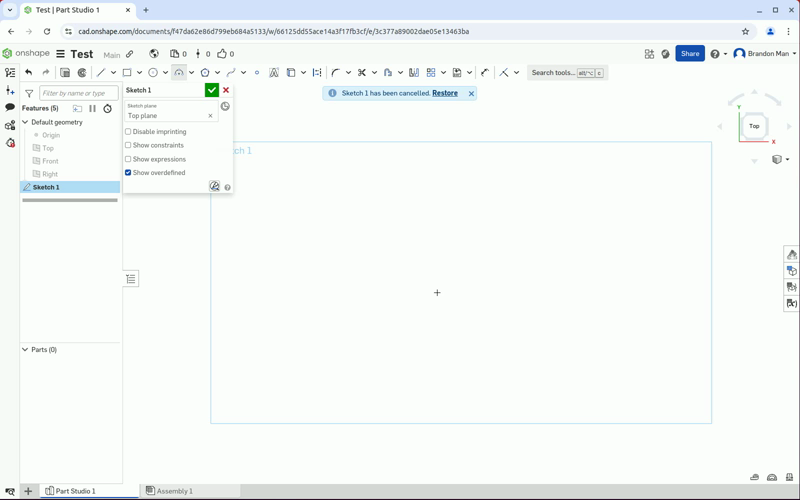
mouse_move(437, 271)
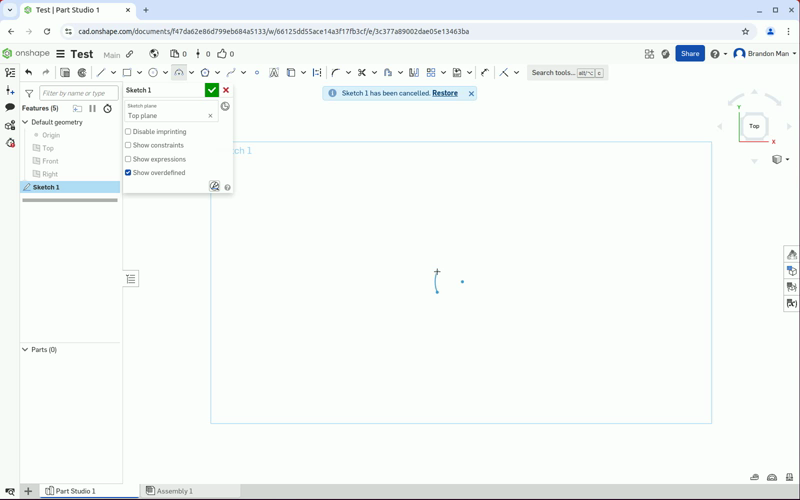
click(437, 271)
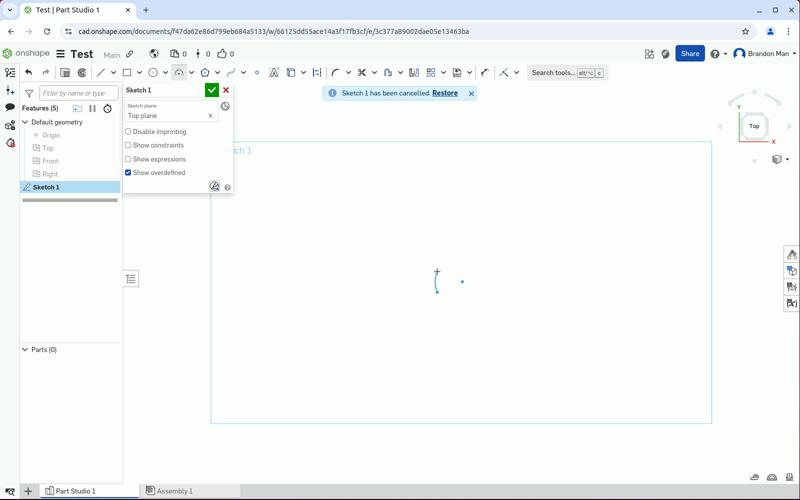
mouse_move(447, 281)
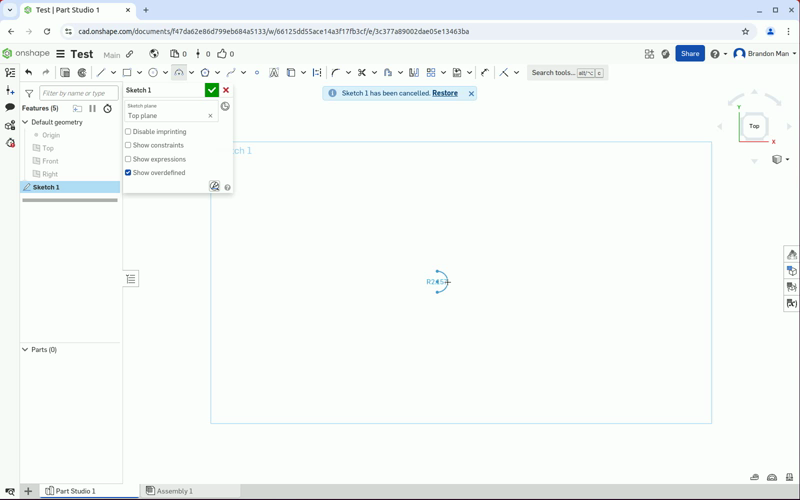
click(447, 281)
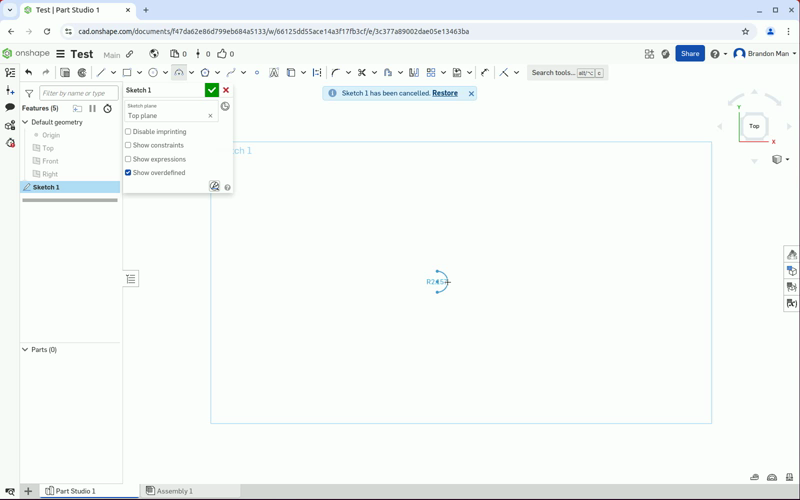
key_up(shift)
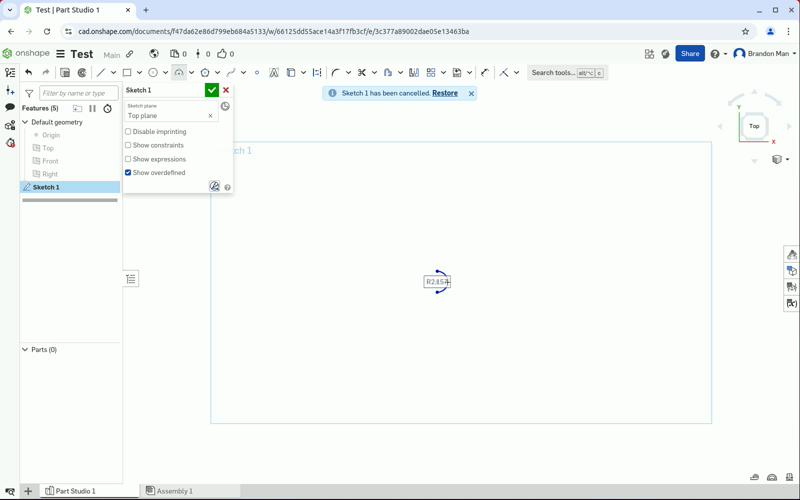
key(esc)
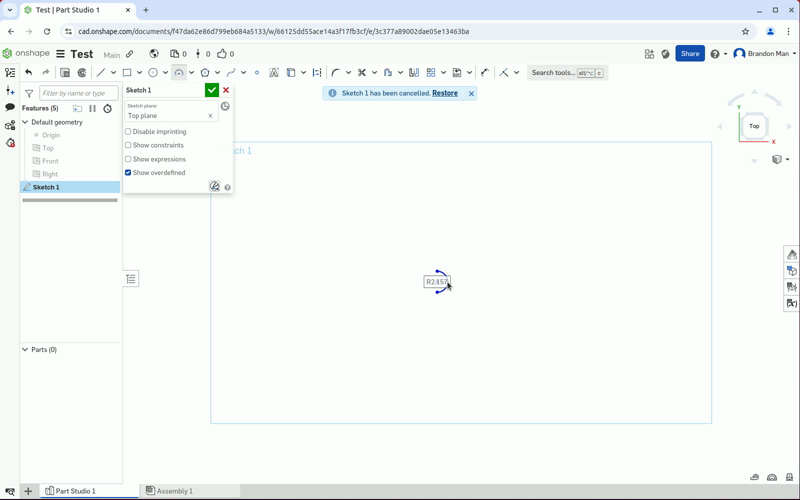
key(l)
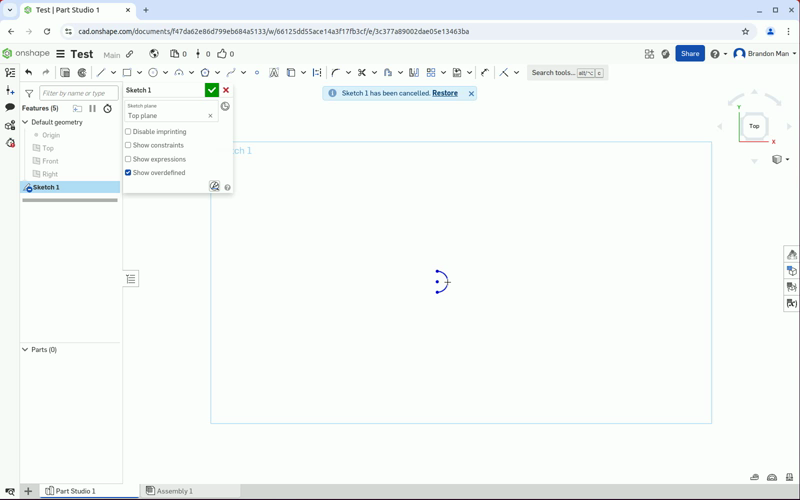
mouse_move(437, 271)
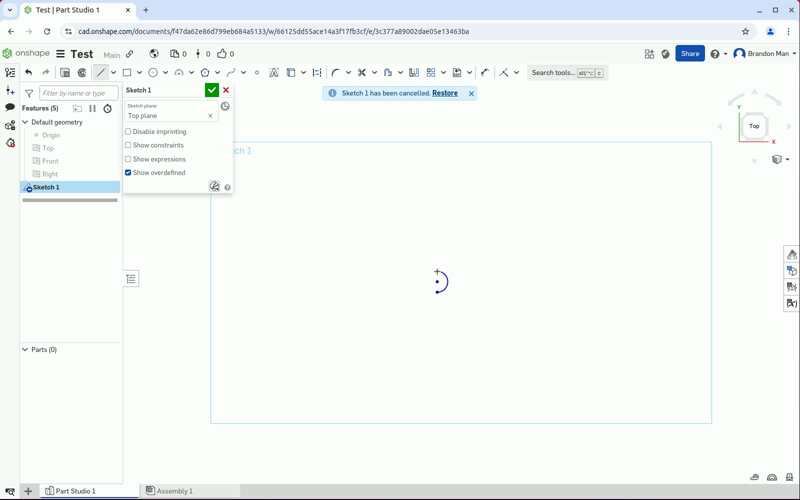
click(437, 271)
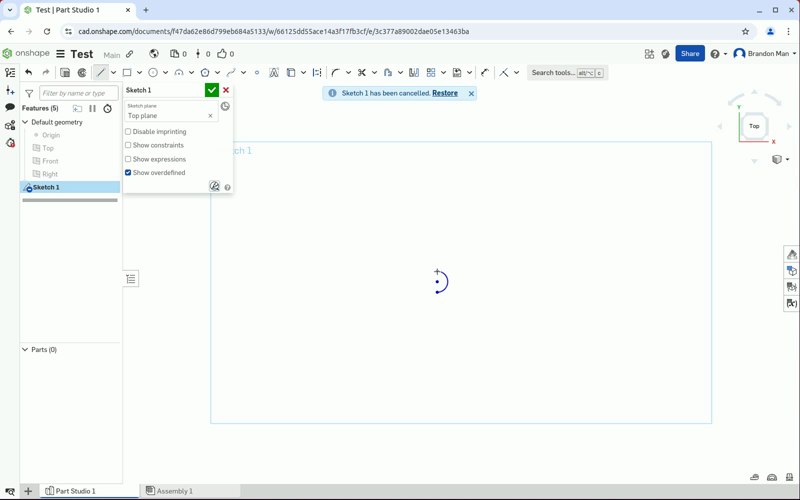
mouse_move(467, 271)
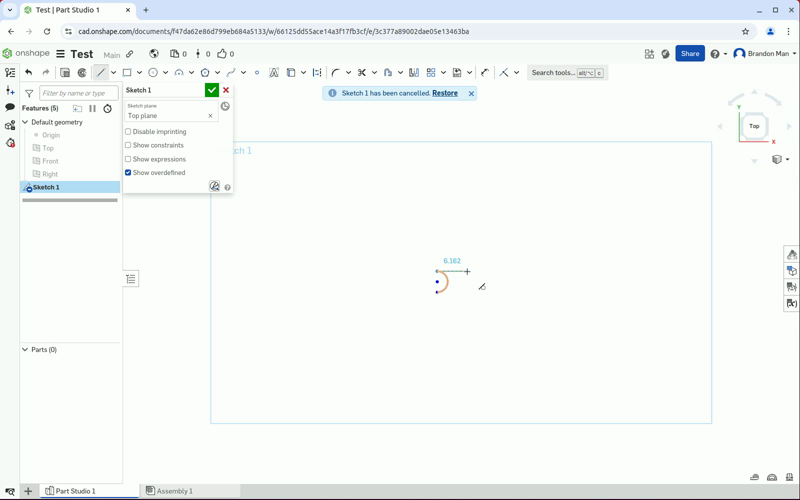
key_down(shift)
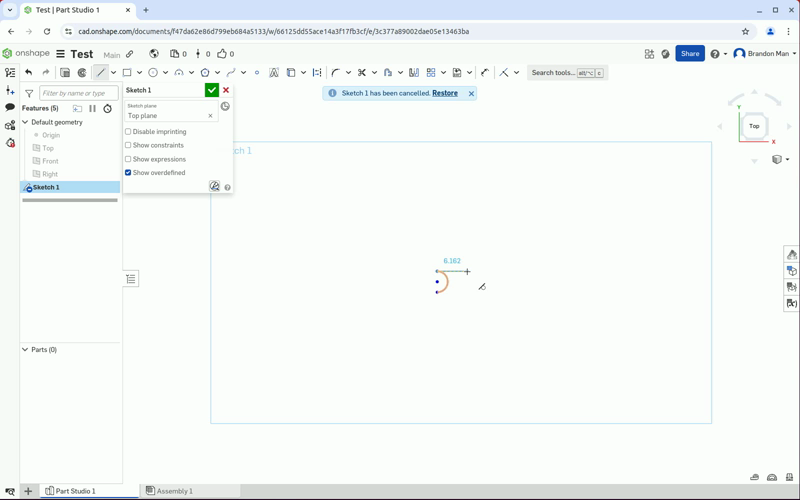
mouse_move(437, 292)
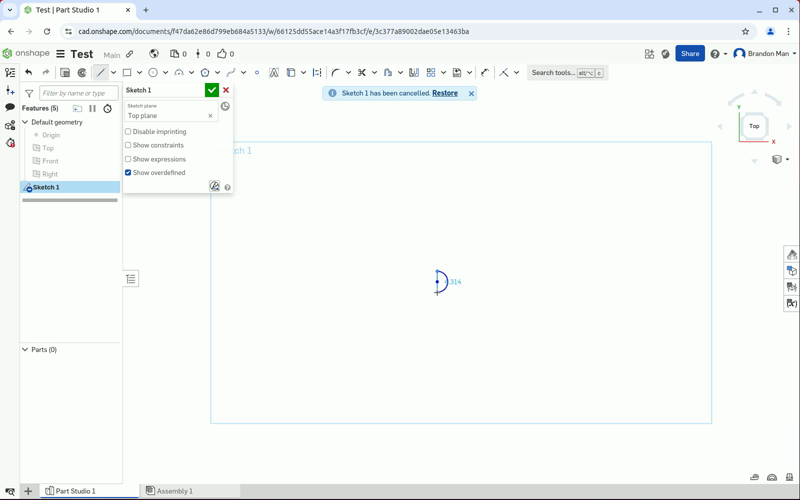
key_up(shift)
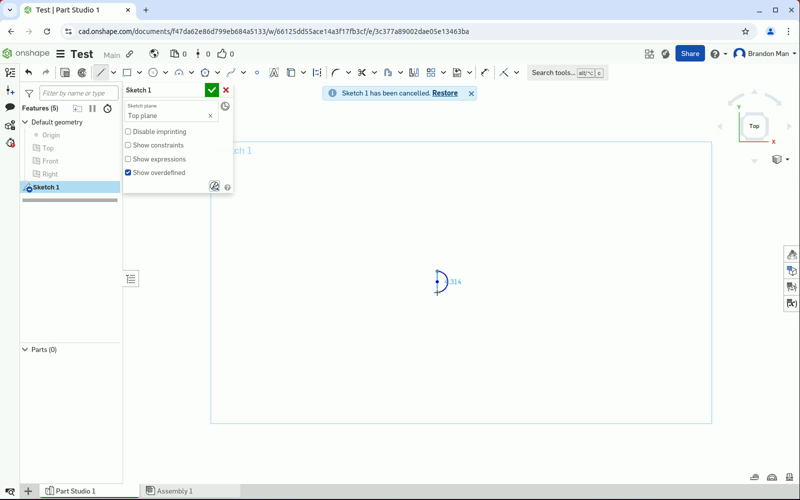
click(437, 292)
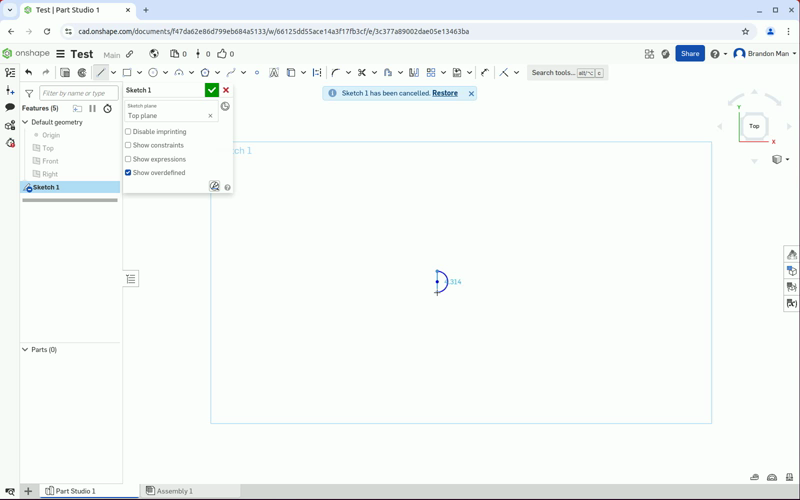
key(esc)
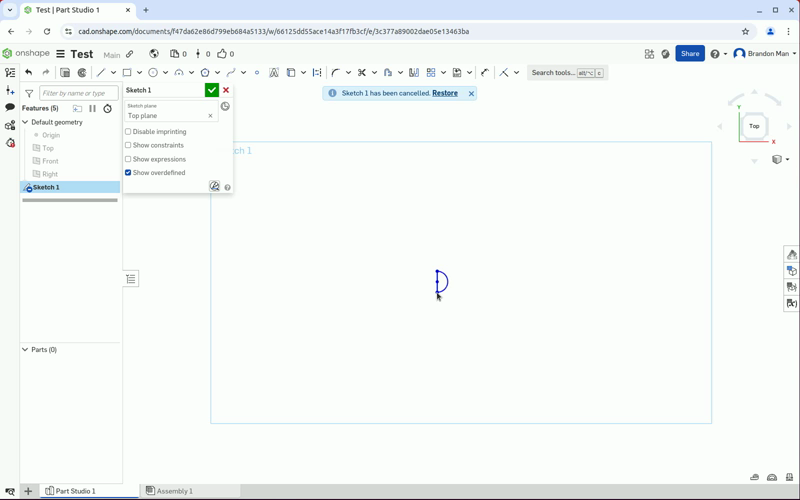
mouse_move(441, 277)
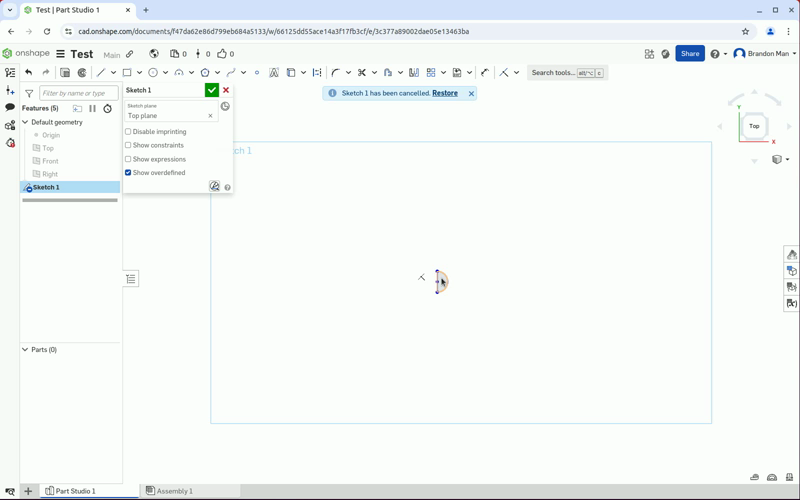
scroll(6)
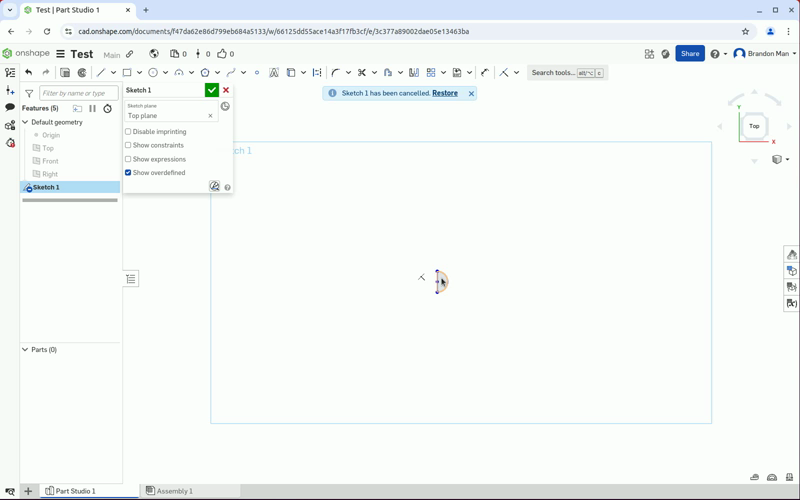
scroll(6)
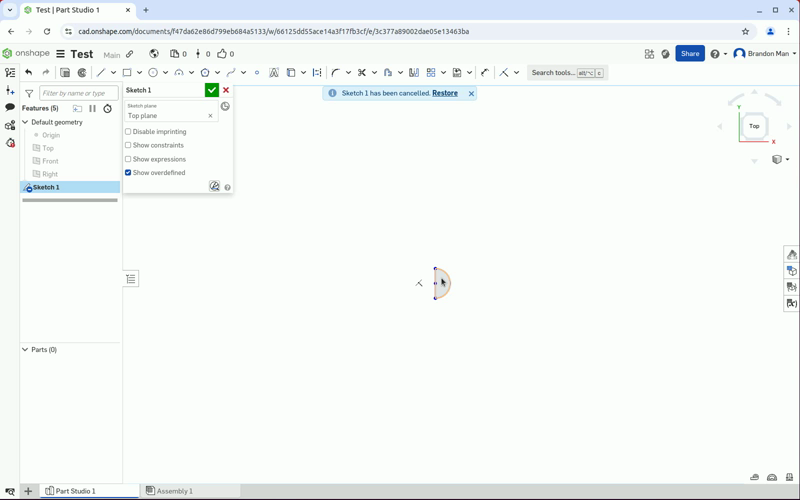
scroll(6)
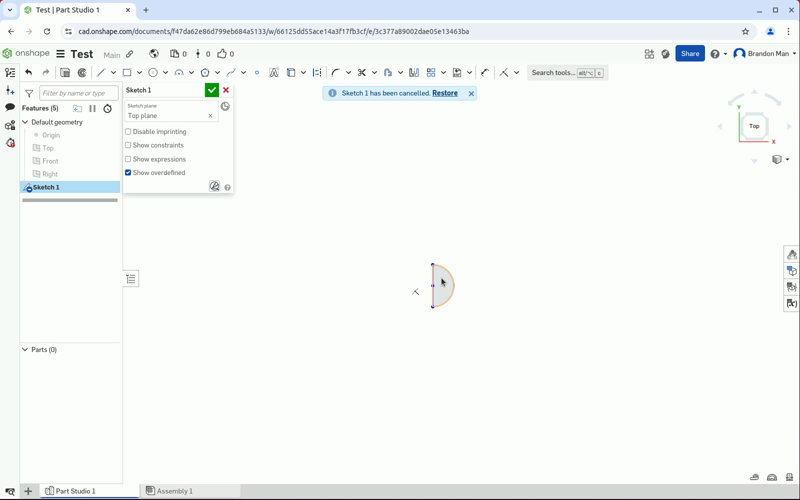
scroll(6)
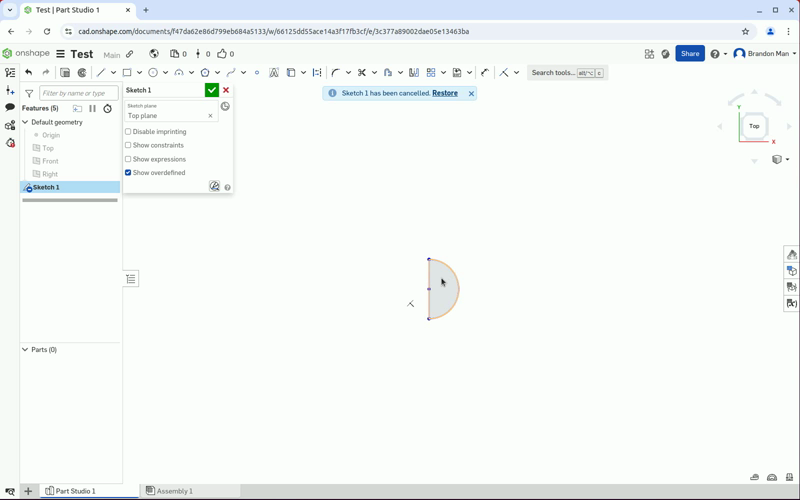
scroll(6)
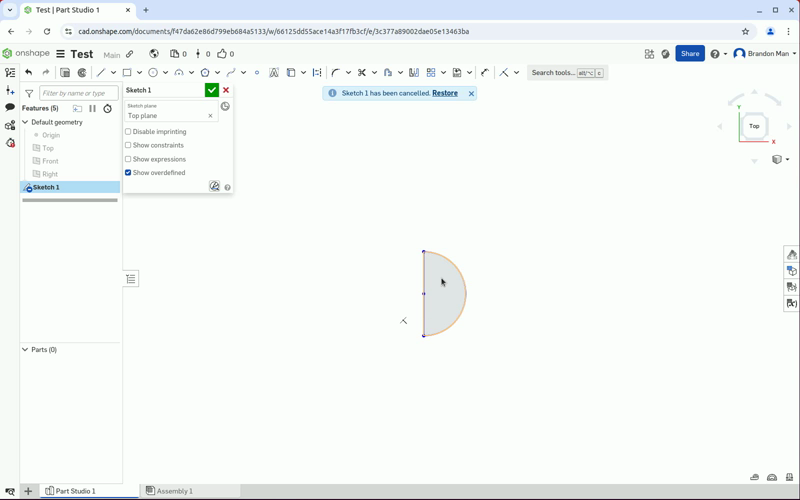
scroll(6)
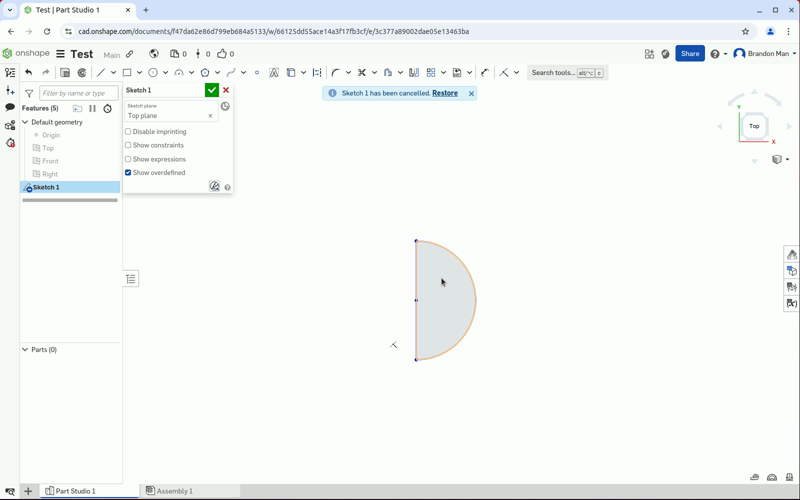
scroll(6)
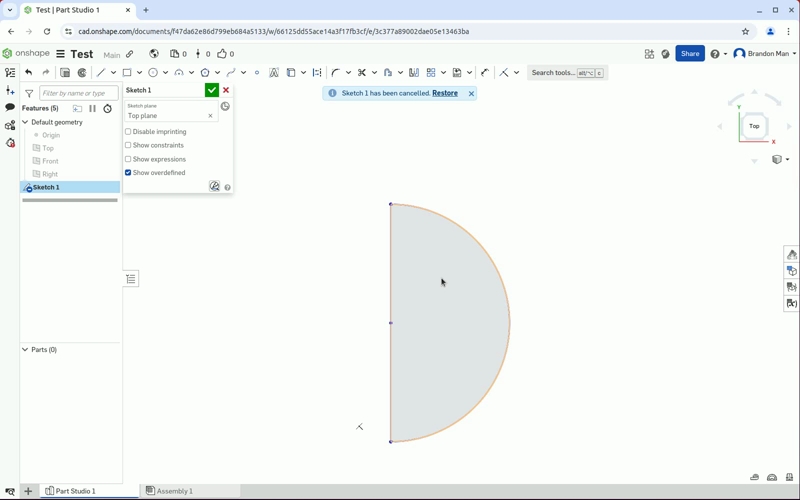
click(441, 277)
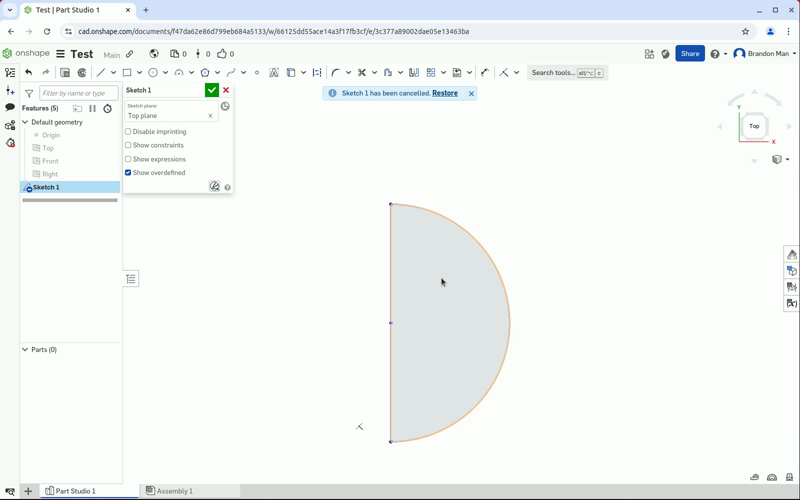
scroll(-6)
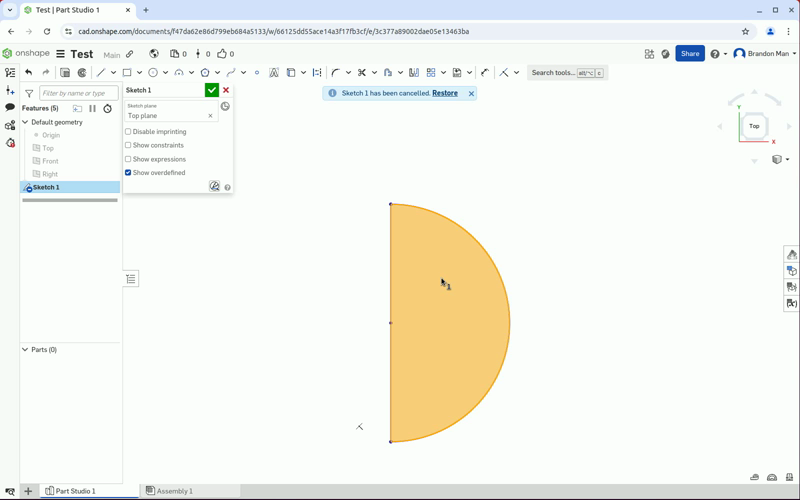
scroll(-6)
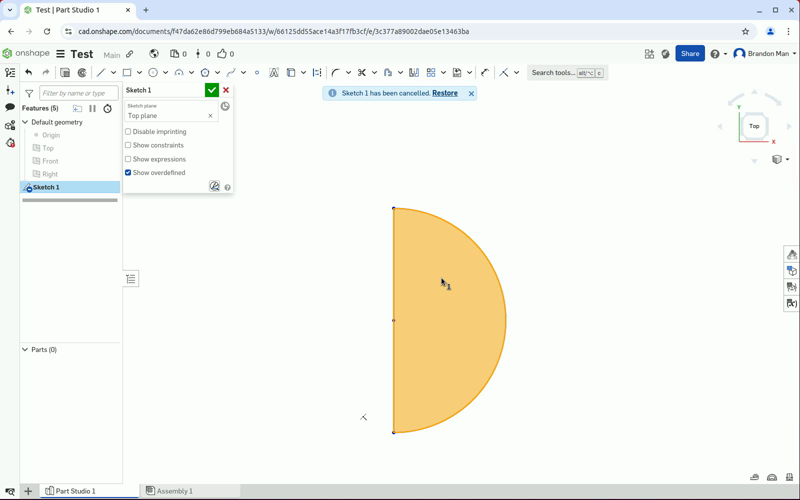
scroll(-6)
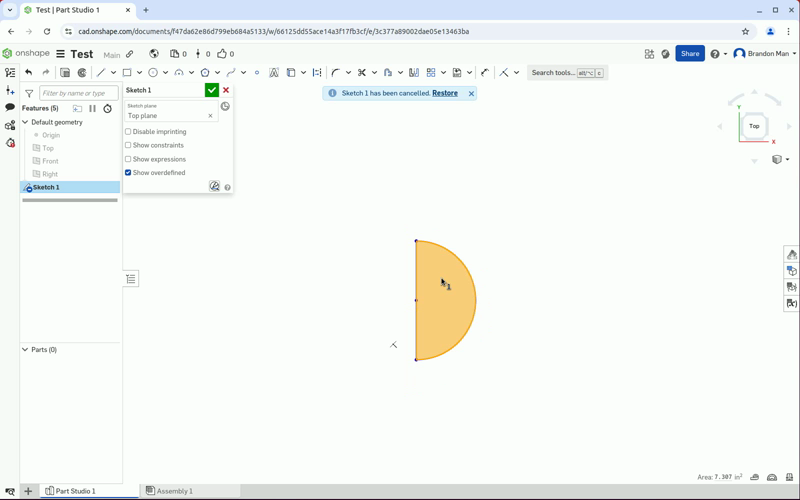
scroll(-6)
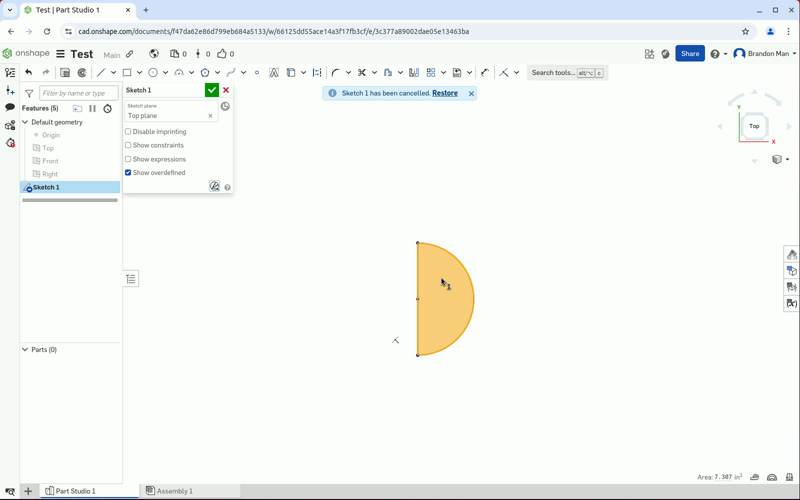
scroll(-6)
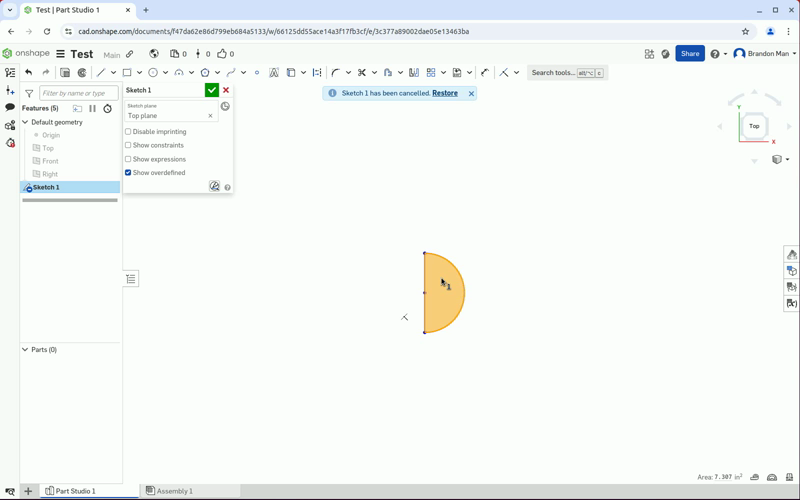
scroll(-6)
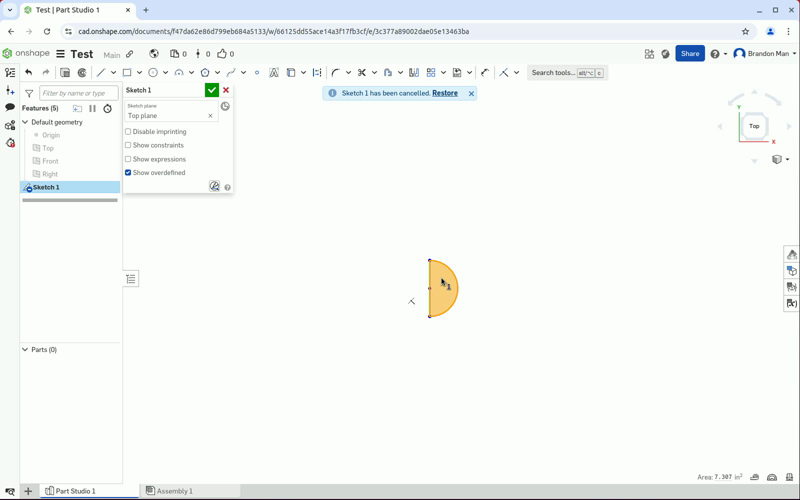
scroll(-6)
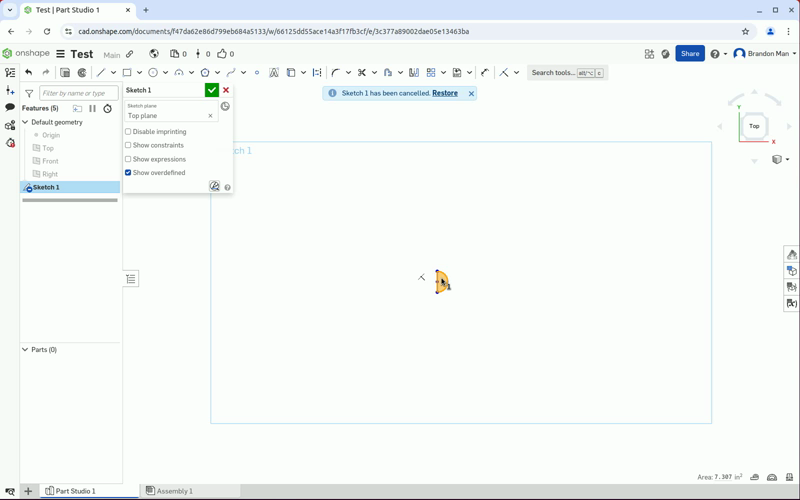
mouse_move(73, 352)
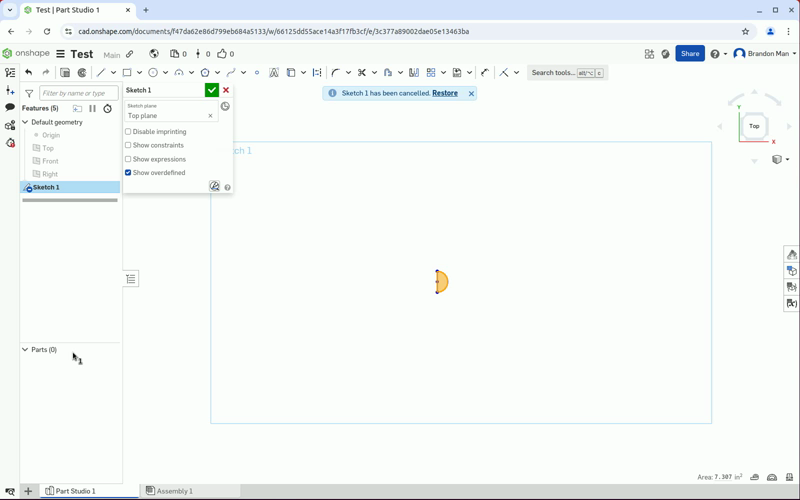
key(shift+y)
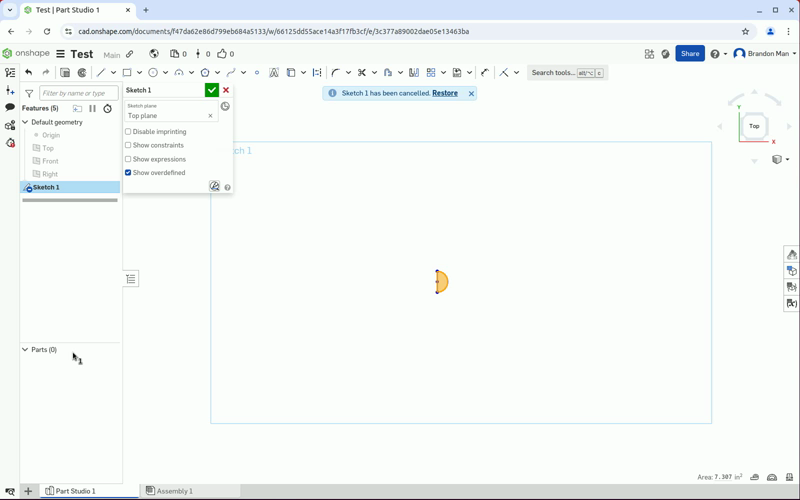
key(shift+e)
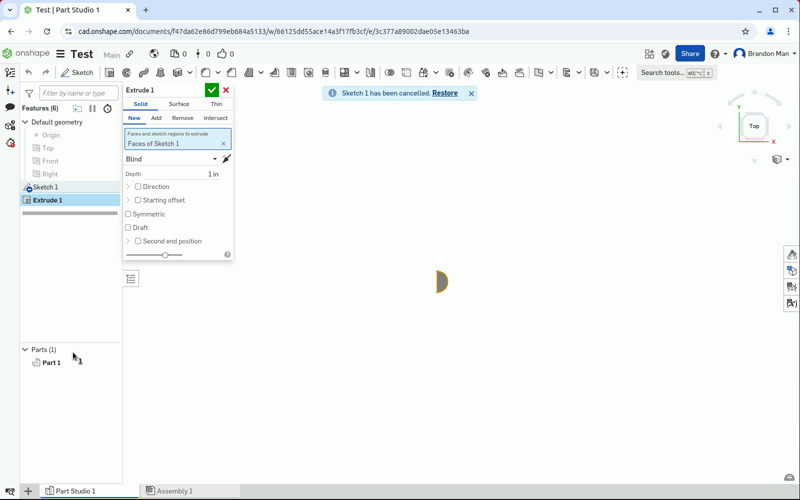
mouse_move(143, 106)
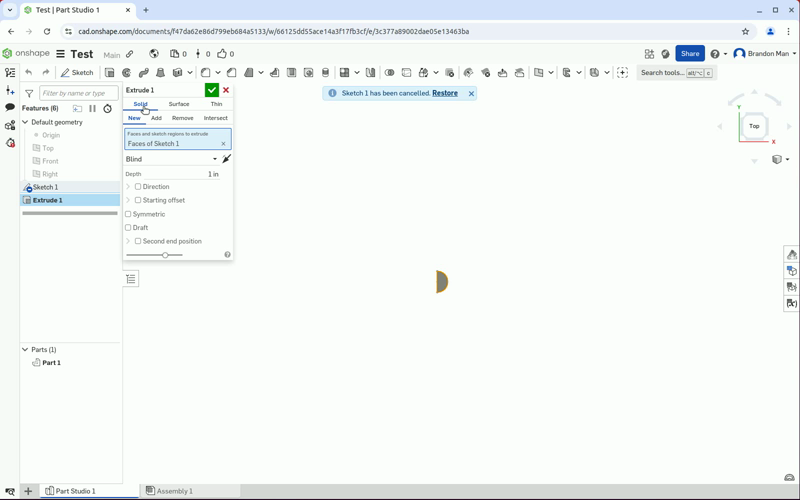
click(143, 106)
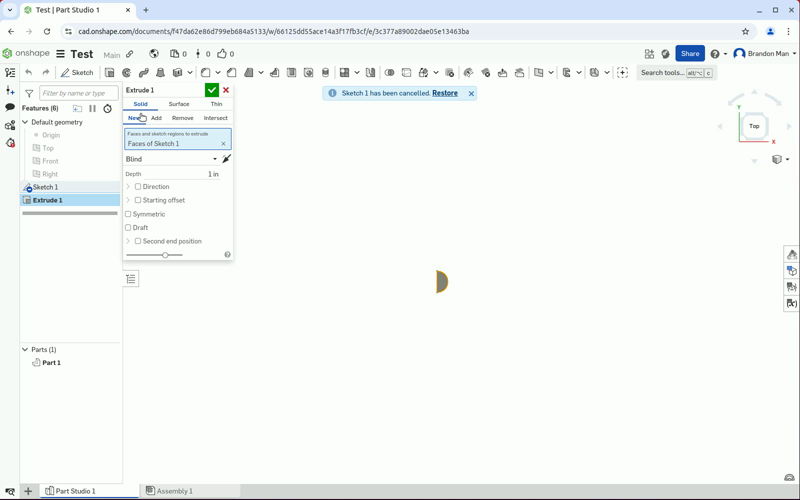
mouse_move(137, 120)
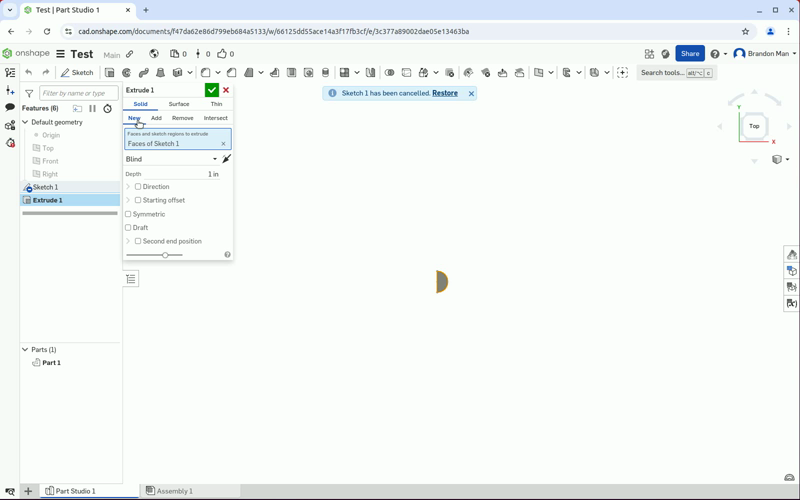
click(137, 120)
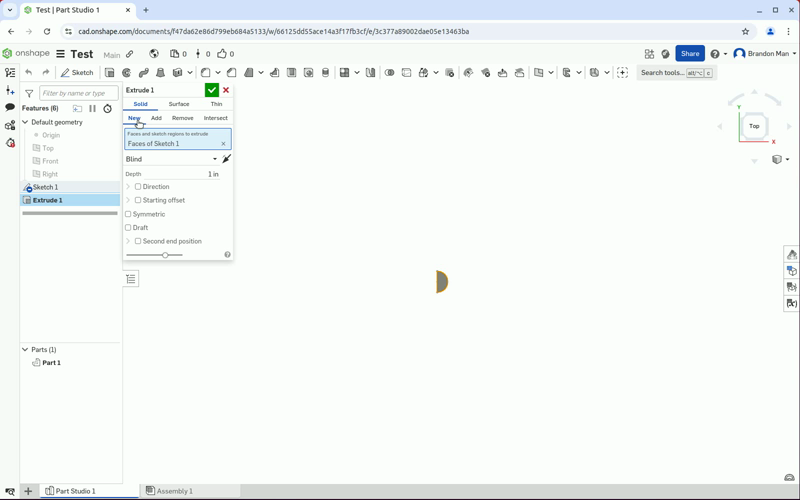
key(tab, 4)
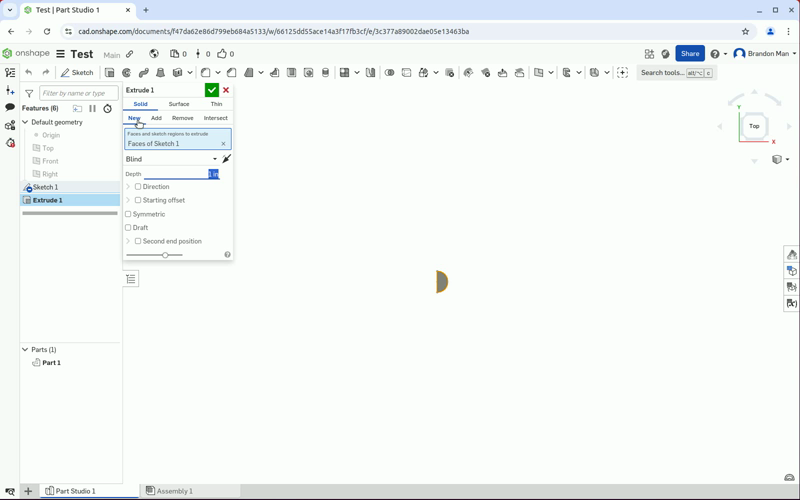
text(6.018)
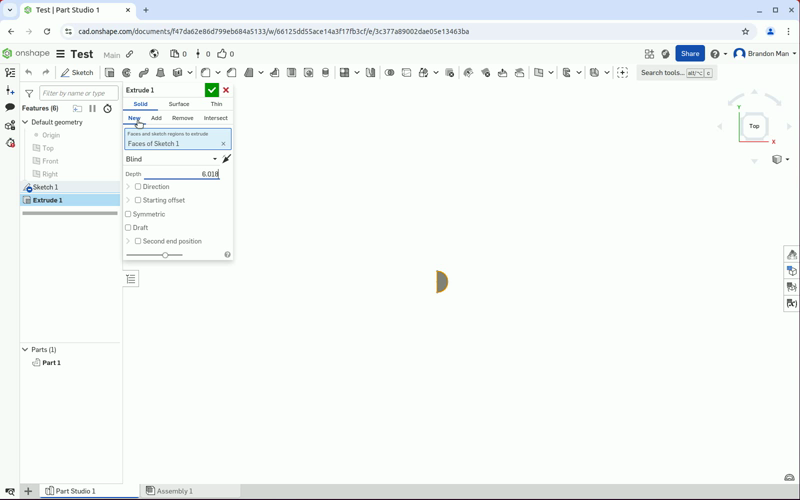
key(enter)
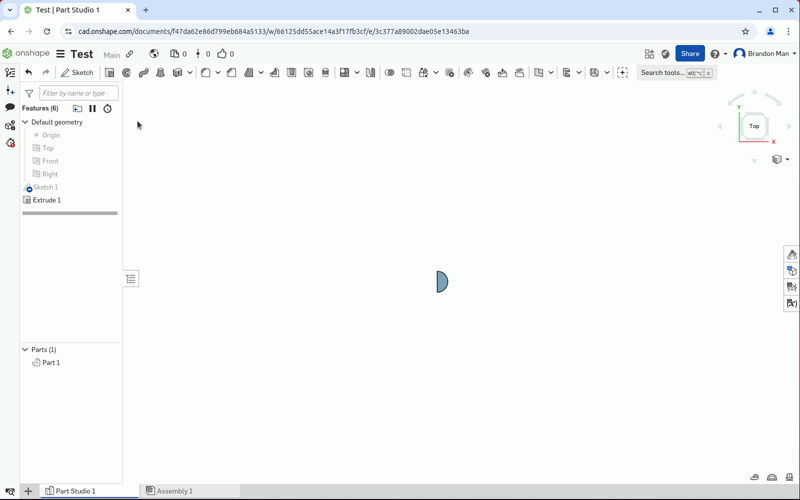
key(shift+h)
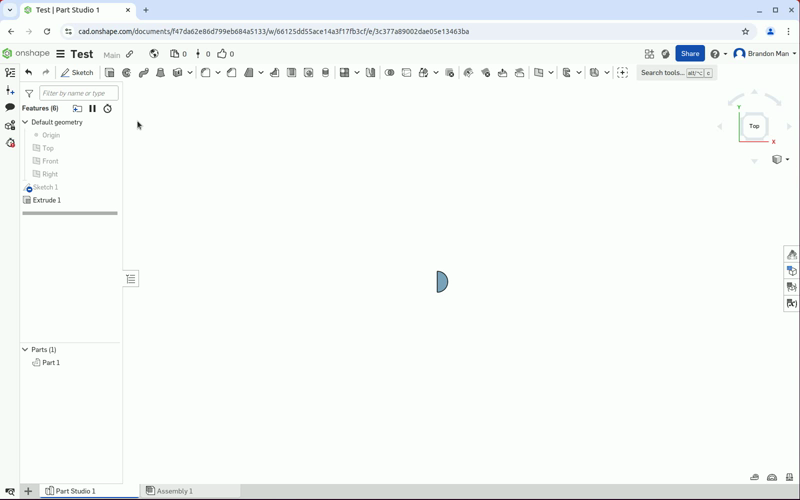
key(shift+h)
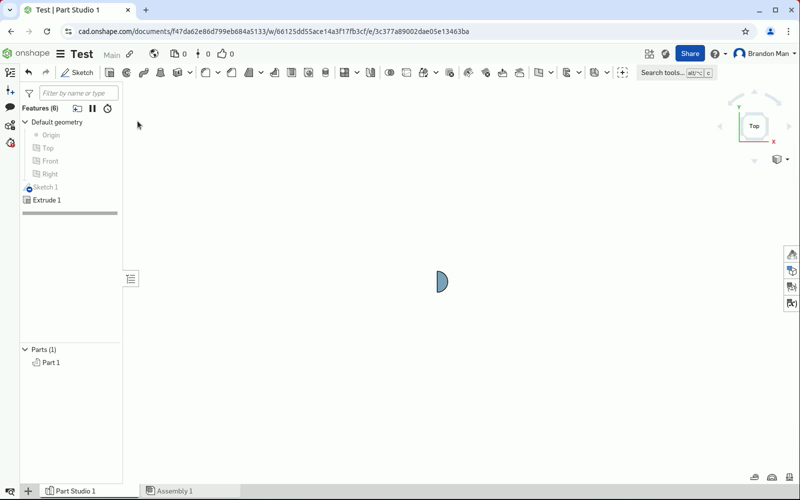
mouse_move(73, 189)
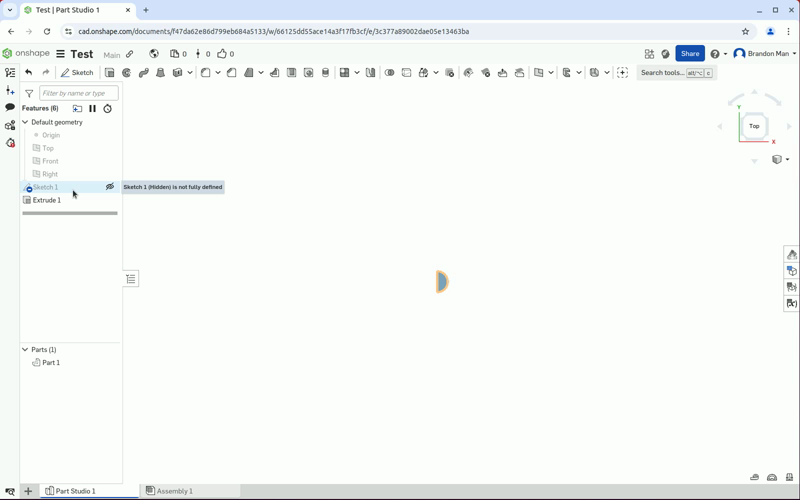
click(73, 189)
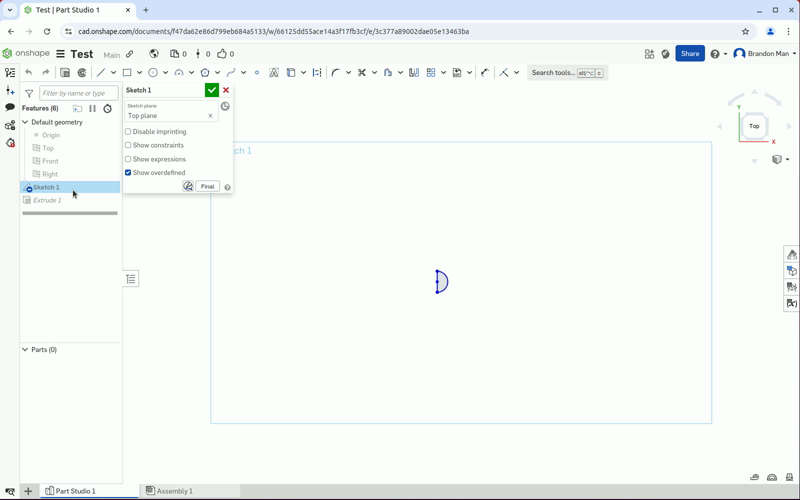
mouse_move(229, 92)
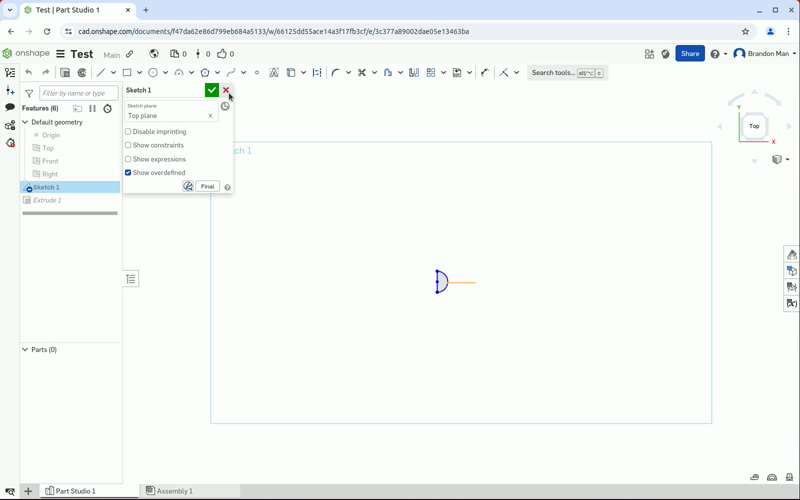
click(229, 92)
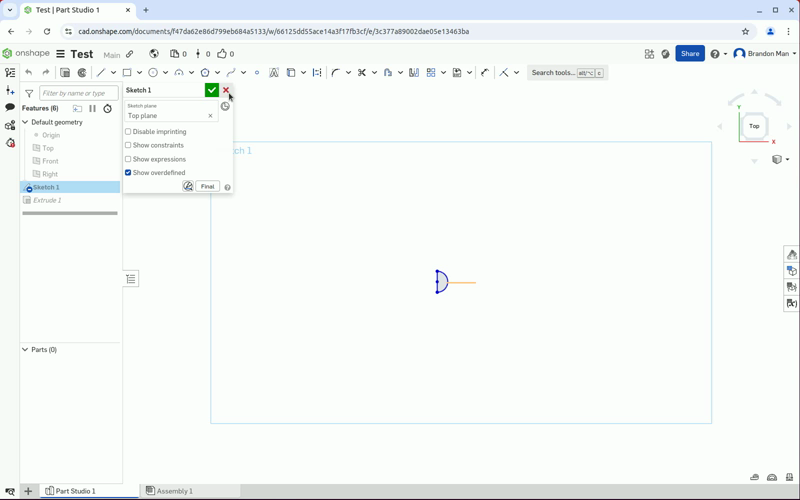
key(shift+s)
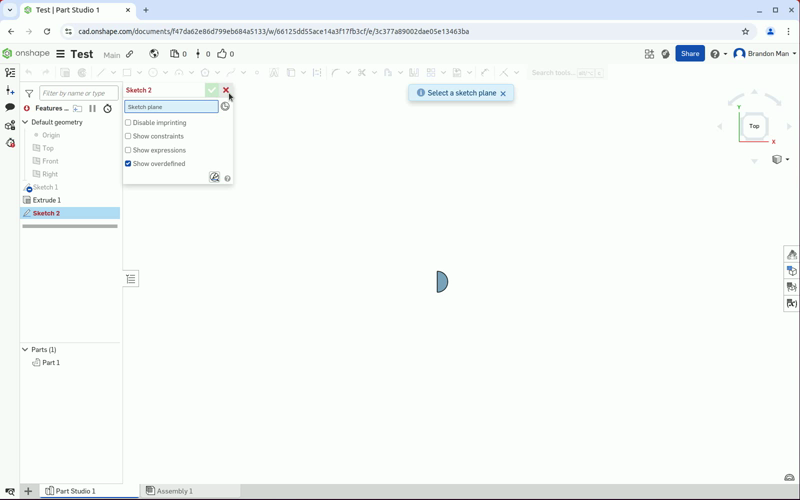
mouse_move(73, 150)
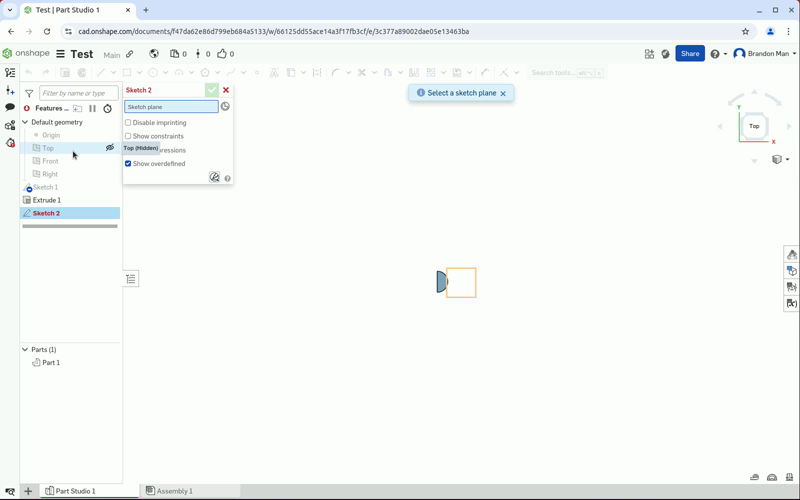
click(73, 150)
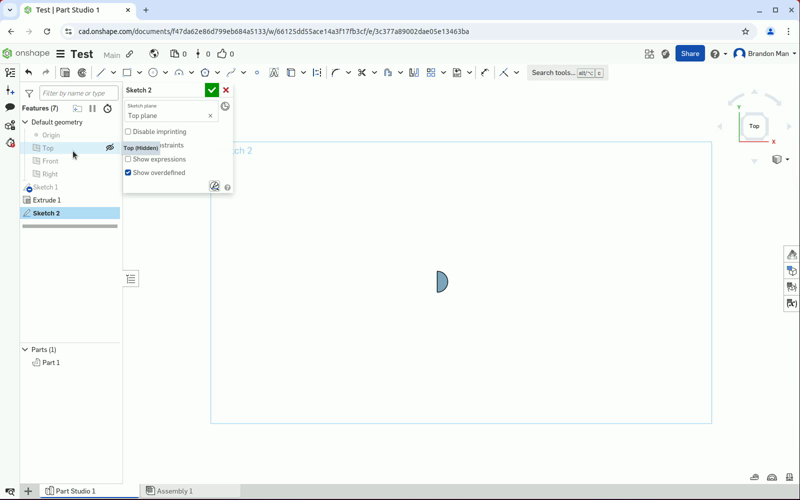
mouse_move(73, 352)
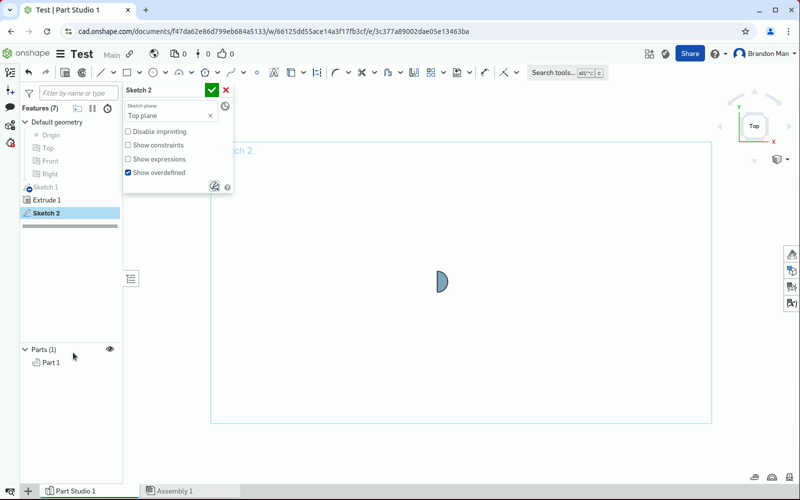
key(y)
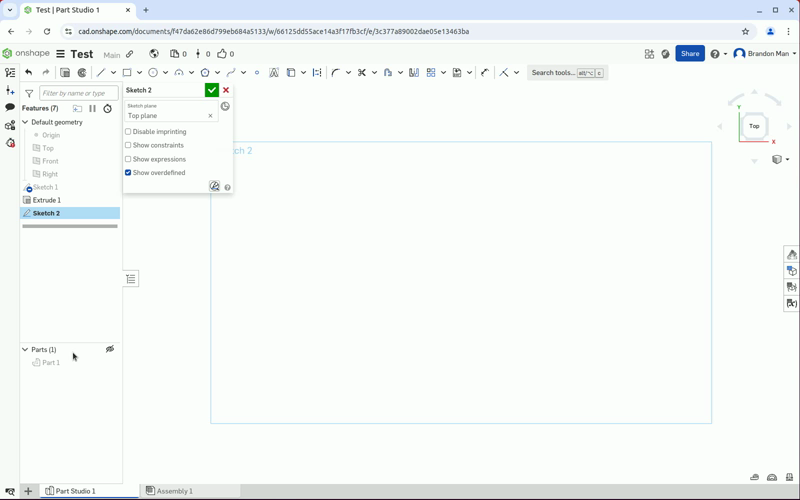
key(a)
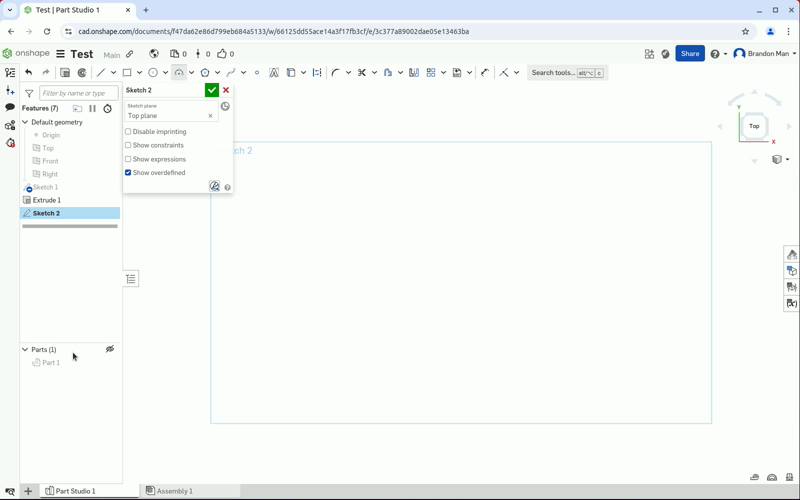
key_down(shift)
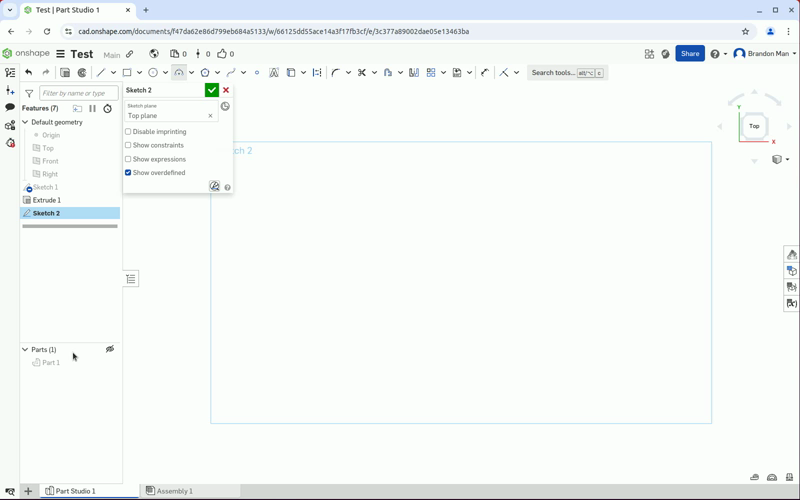
mouse_move(564, 292)
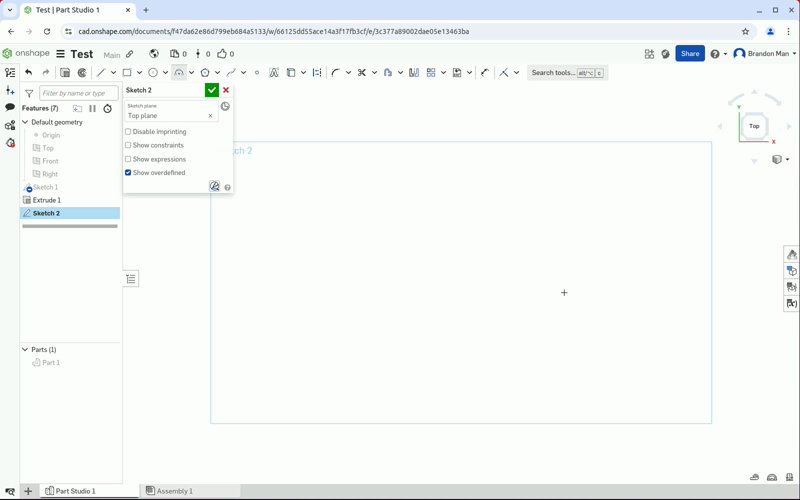
click(564, 292)
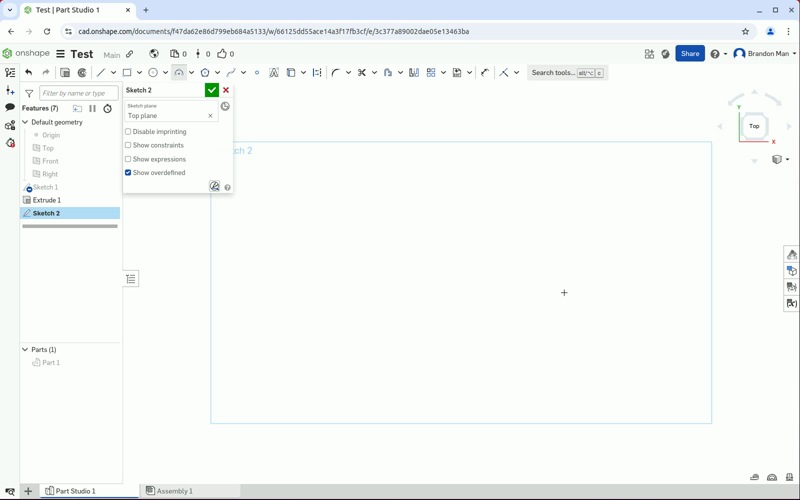
key_up(shift)
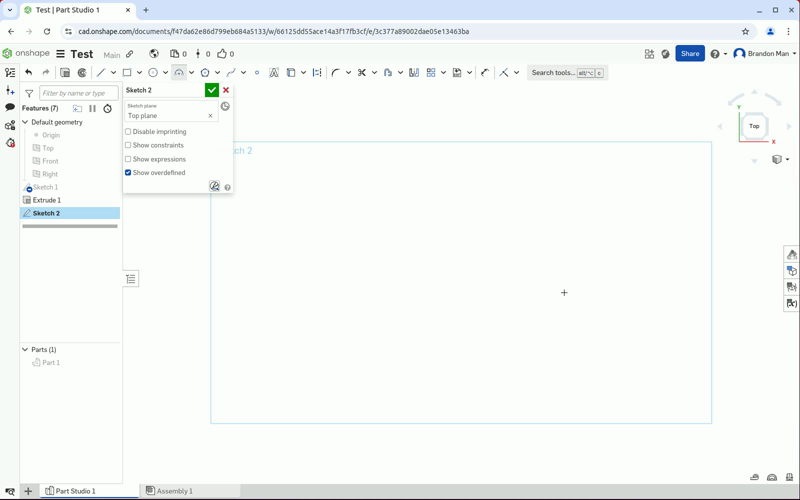
key_down(shift)
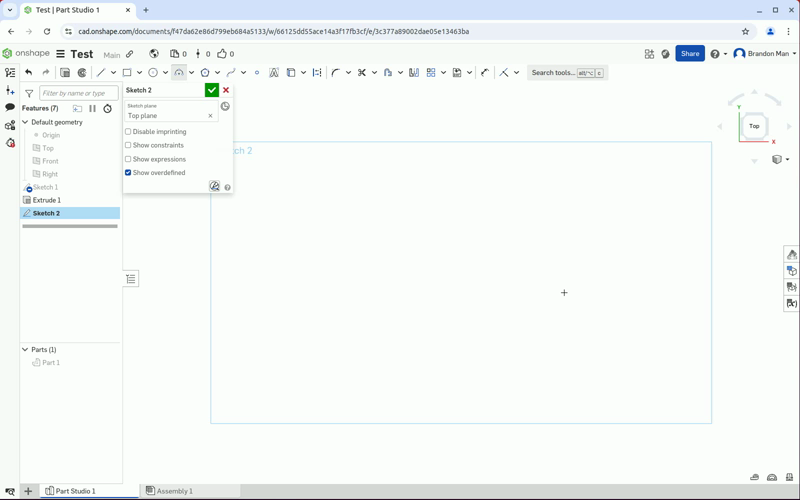
mouse_move(564, 271)
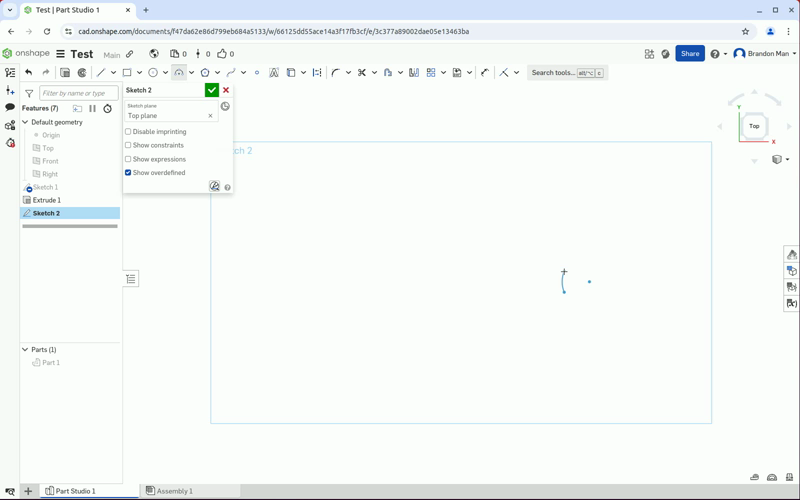
click(564, 271)
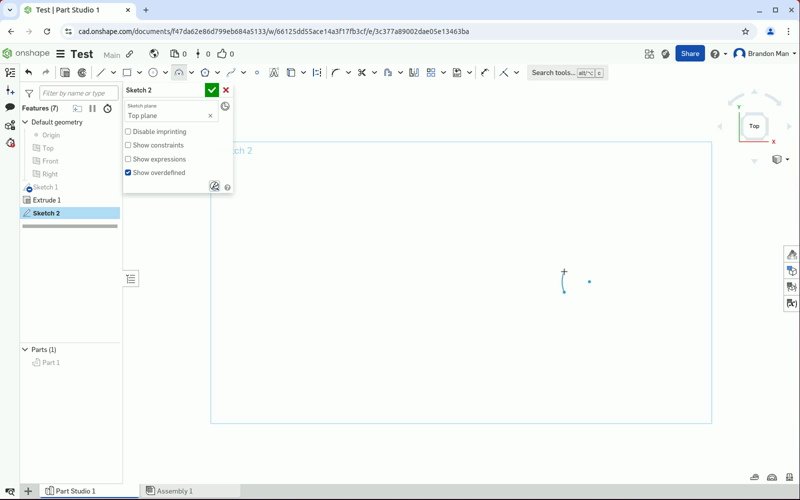
mouse_move(574, 281)
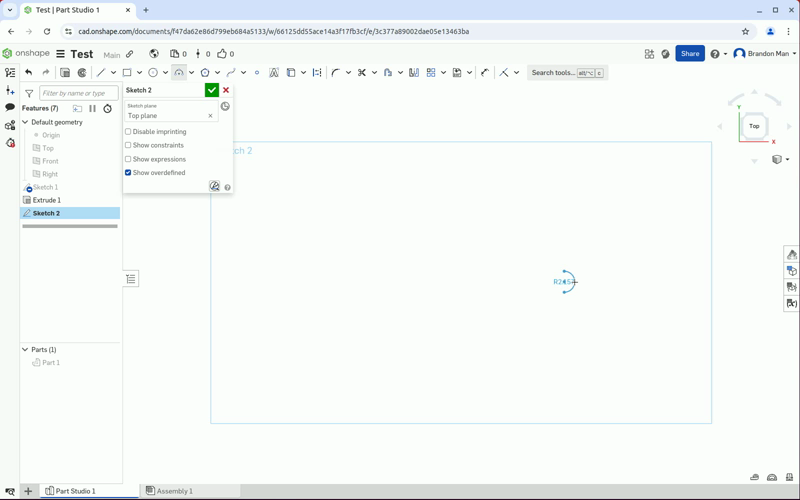
click(574, 281)
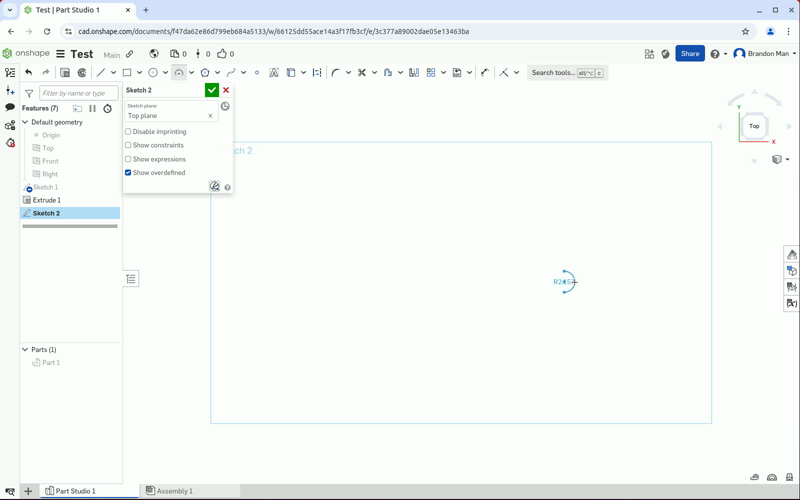
key_up(shift)
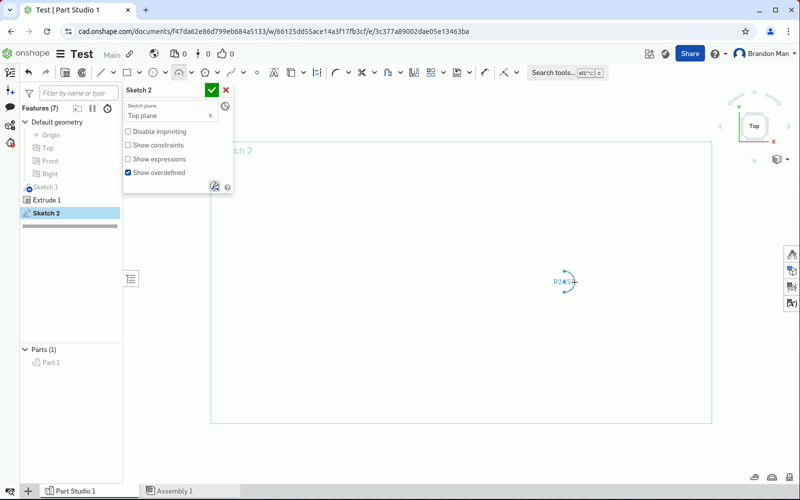
key(esc)
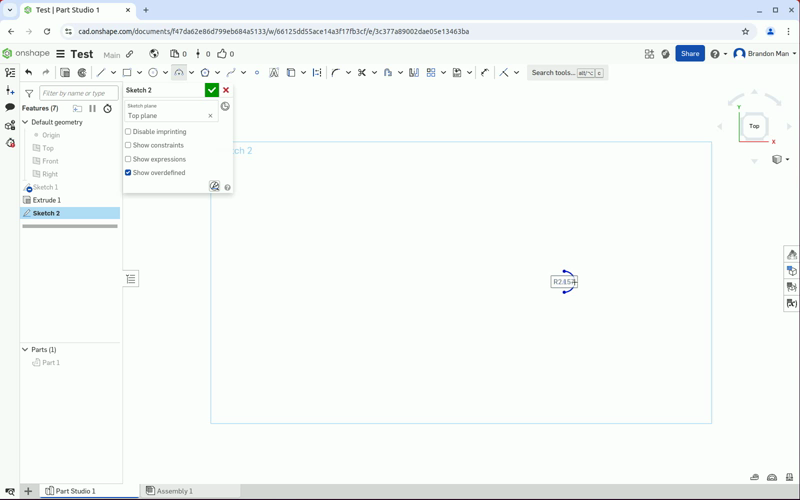
key(l)
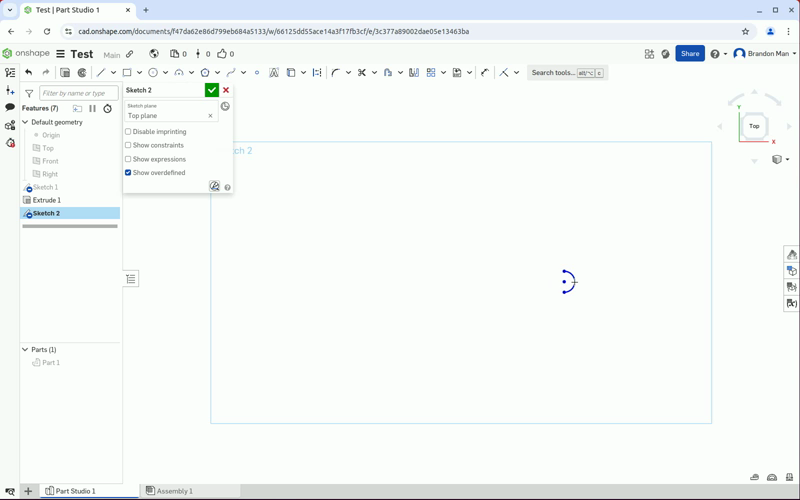
mouse_move(564, 271)
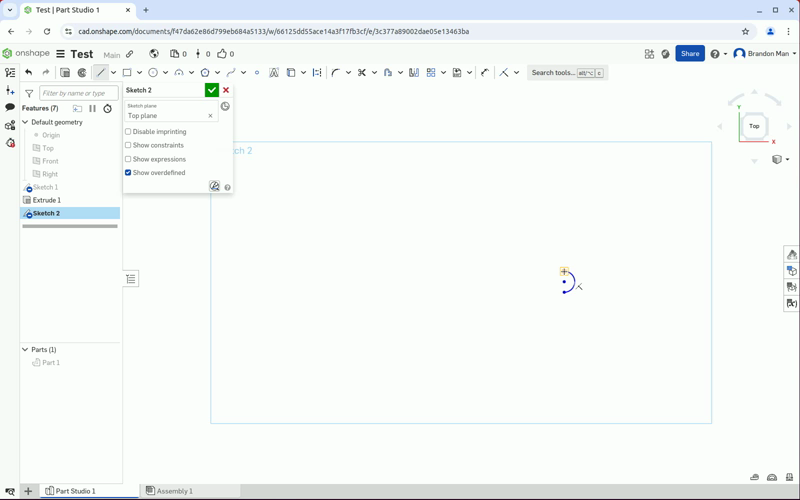
click(564, 271)
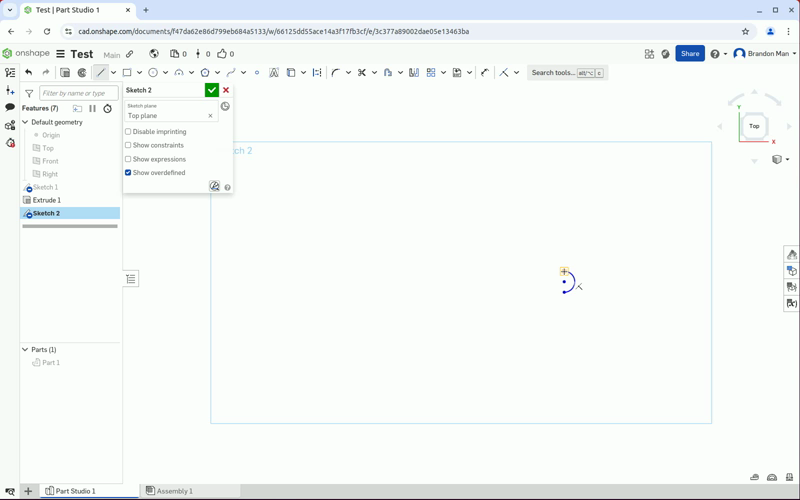
mouse_move(589, 271)
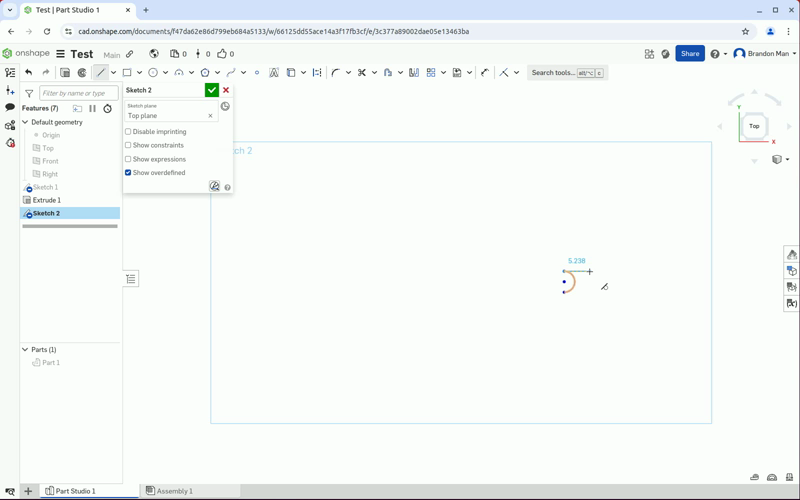
key_down(shift)
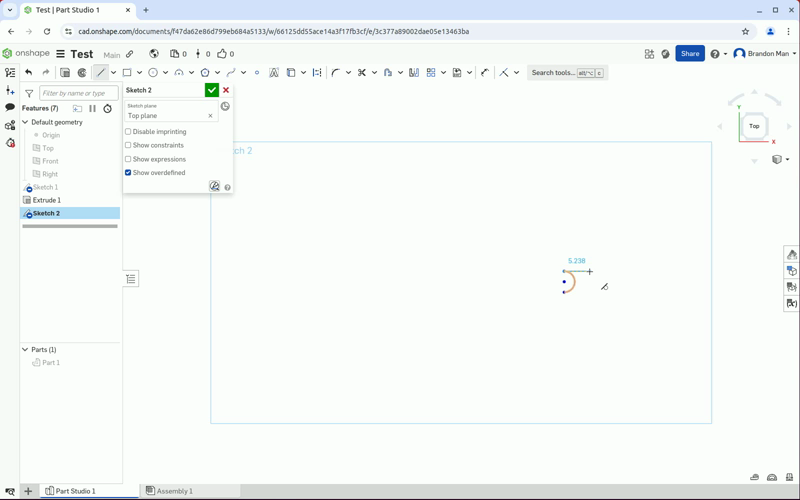
mouse_move(564, 292)
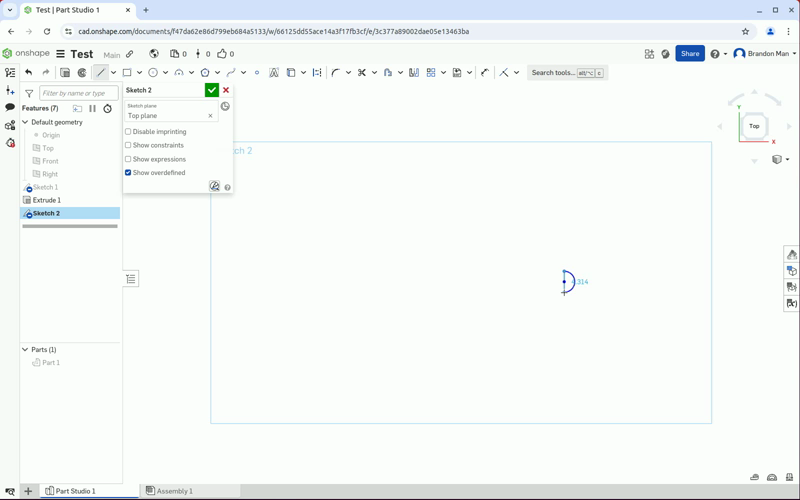
key_up(shift)
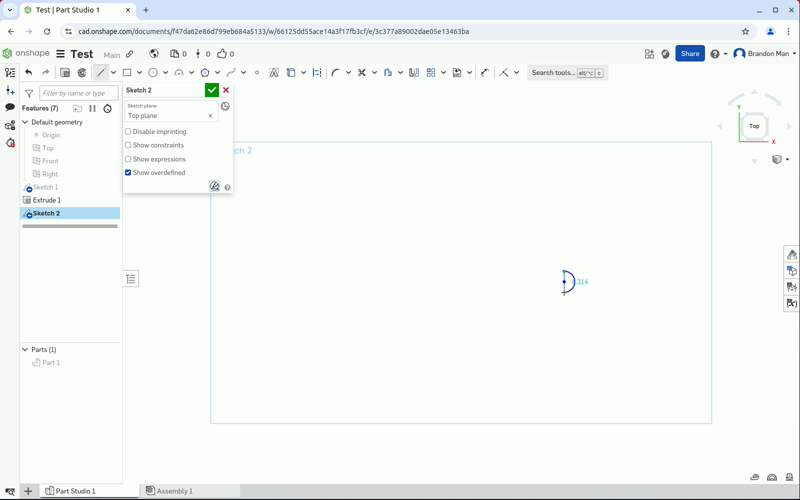
click(564, 292)
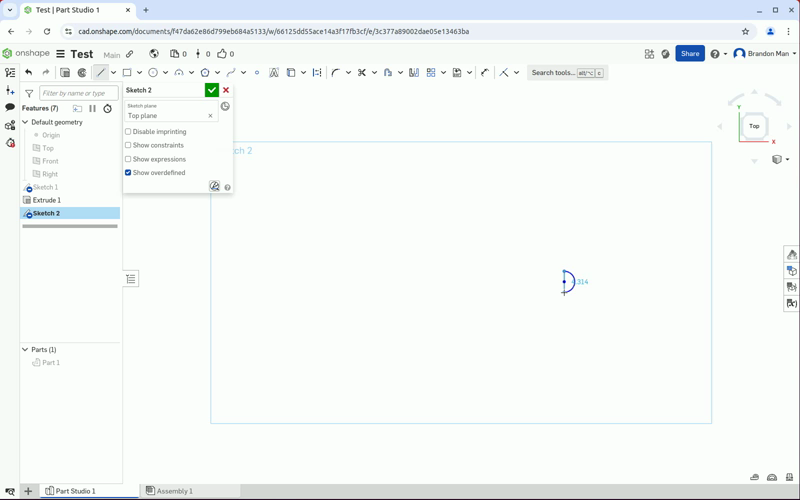
key(esc)
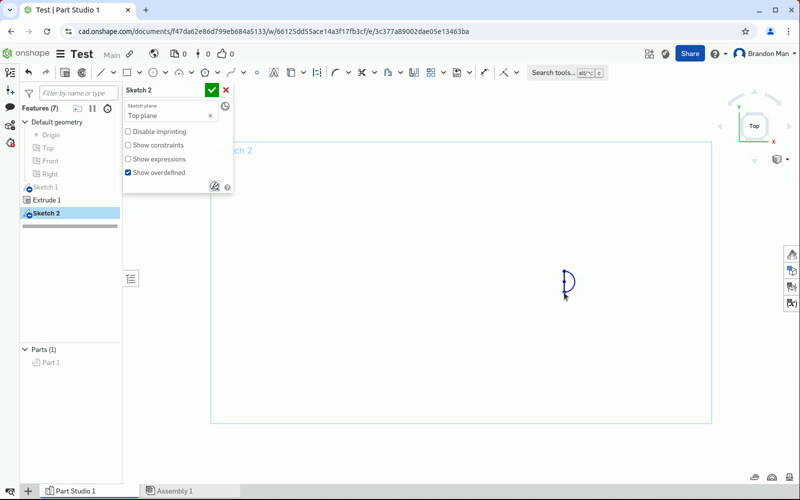
mouse_move(566, 281)
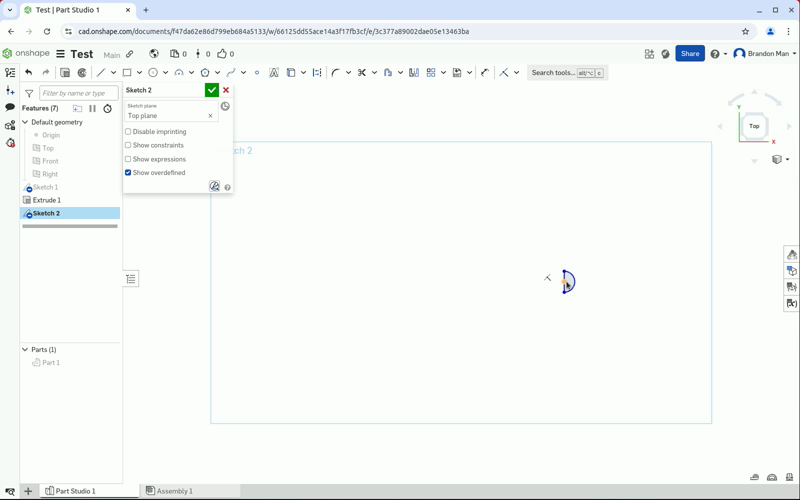
scroll(6)
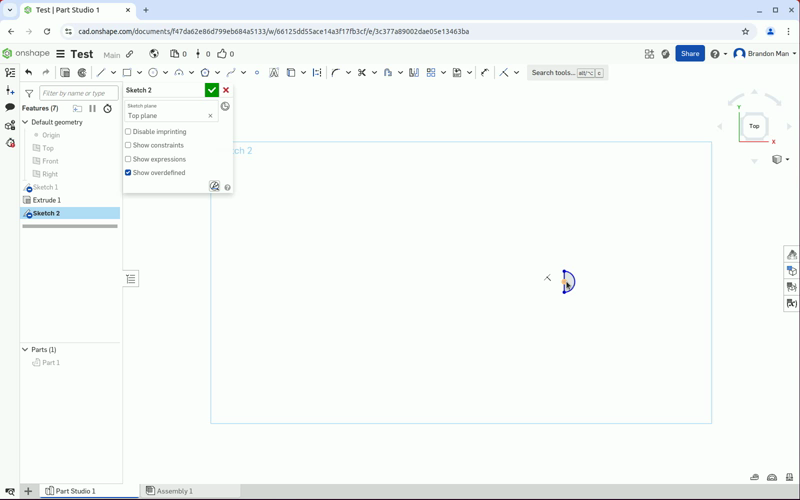
scroll(6)
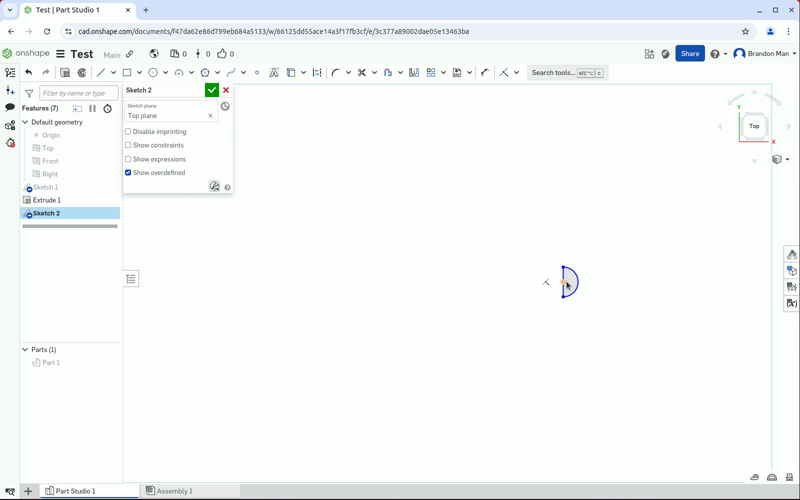
scroll(6)
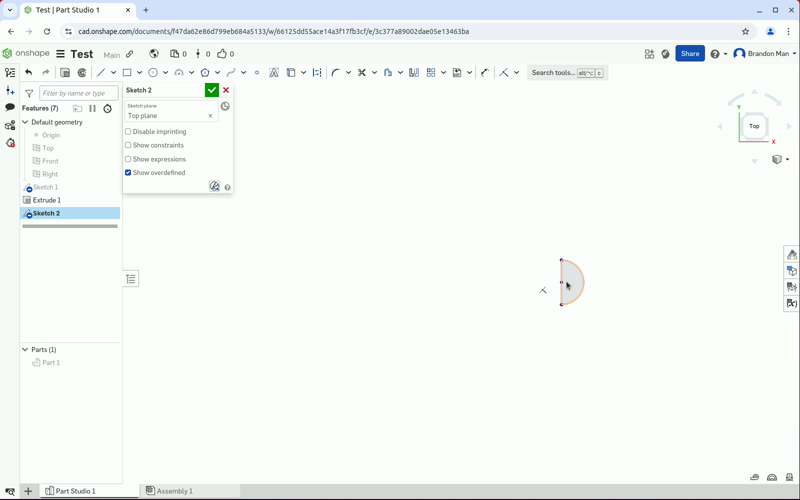
scroll(6)
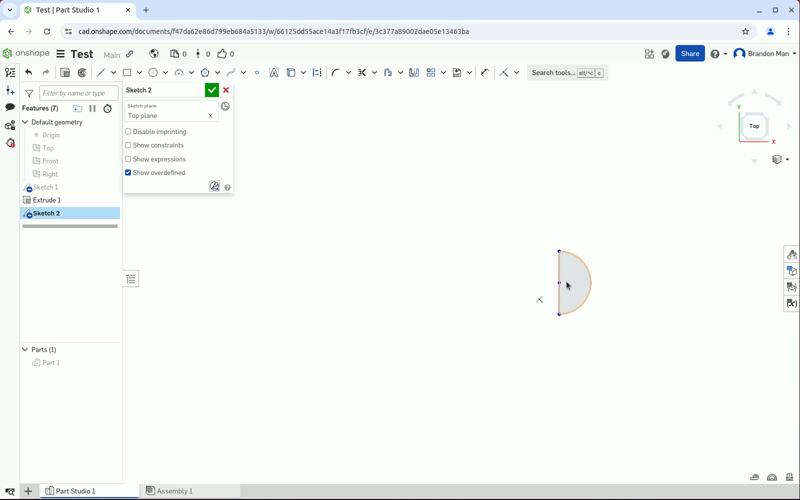
scroll(6)
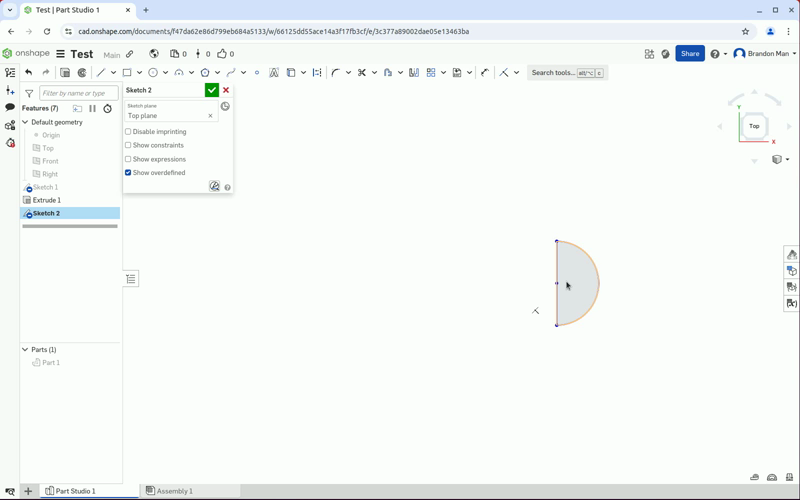
scroll(6)
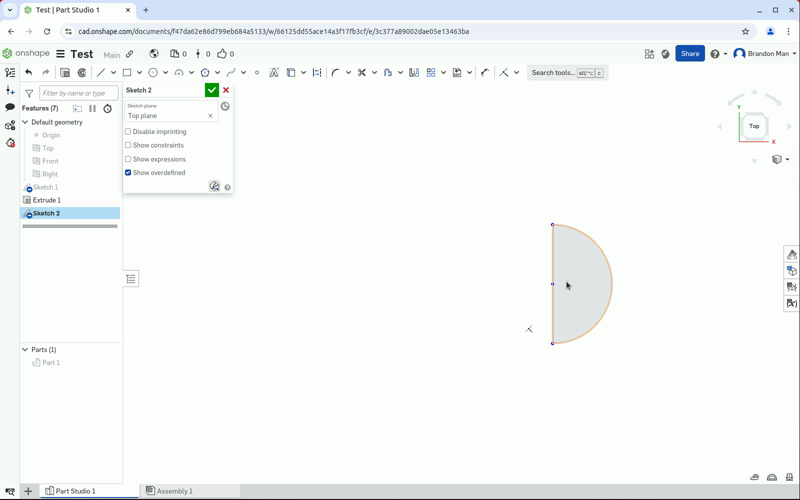
scroll(6)
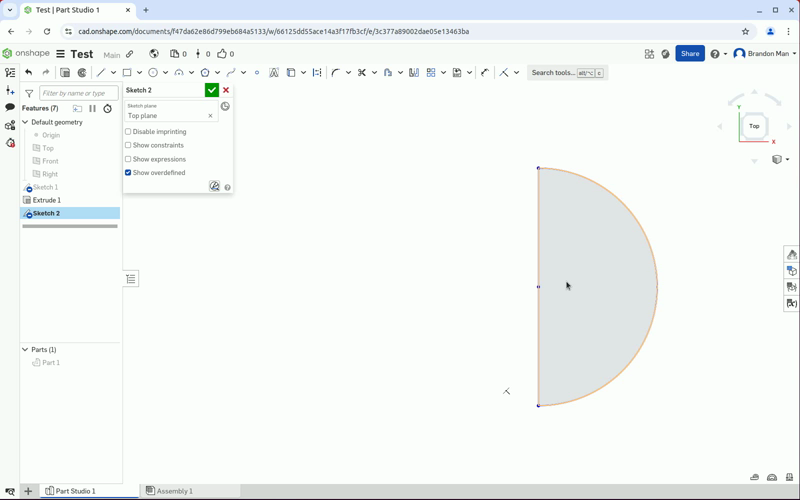
click(566, 281)
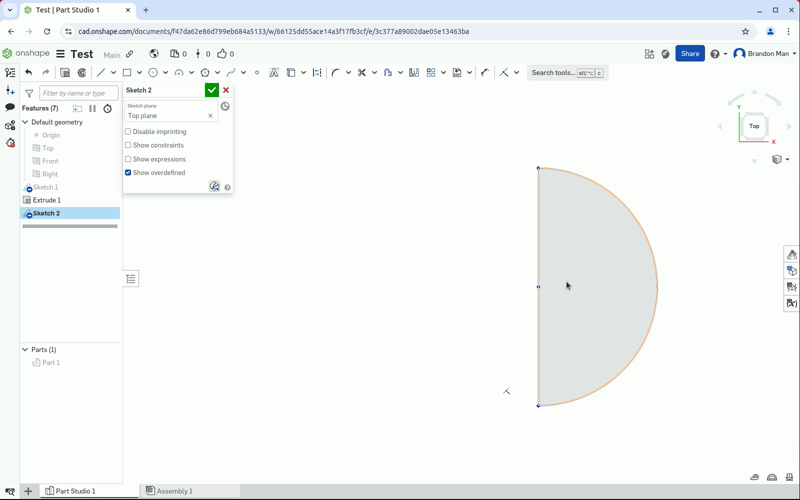
scroll(-6)
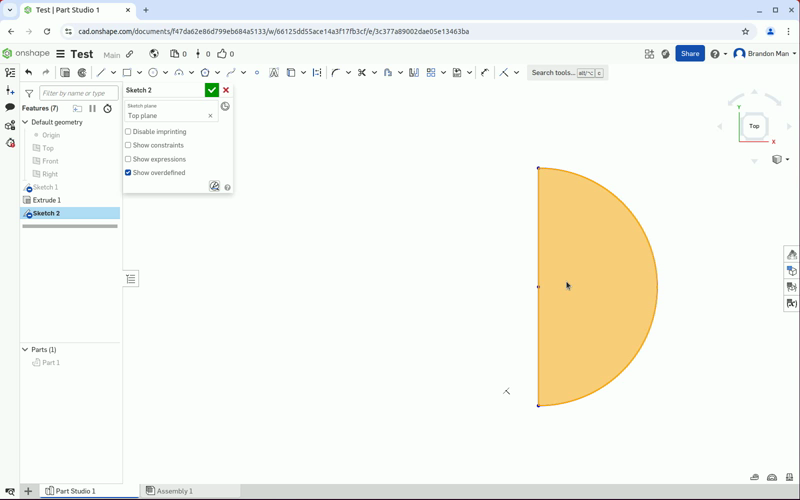
scroll(-6)
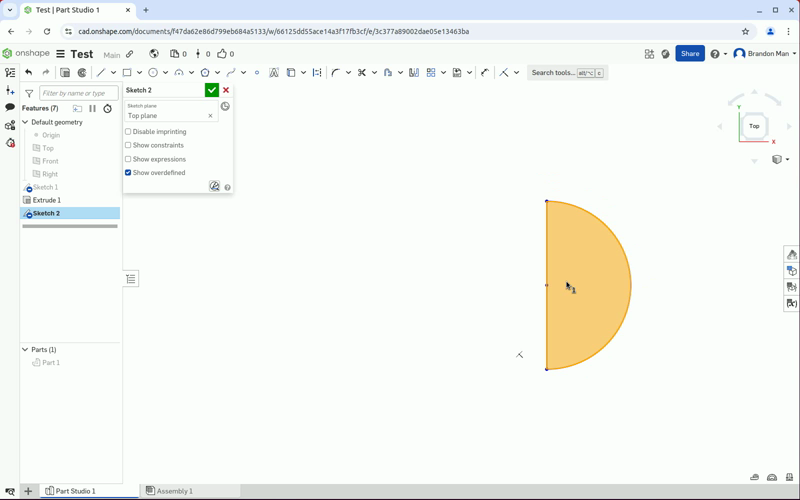
scroll(-6)
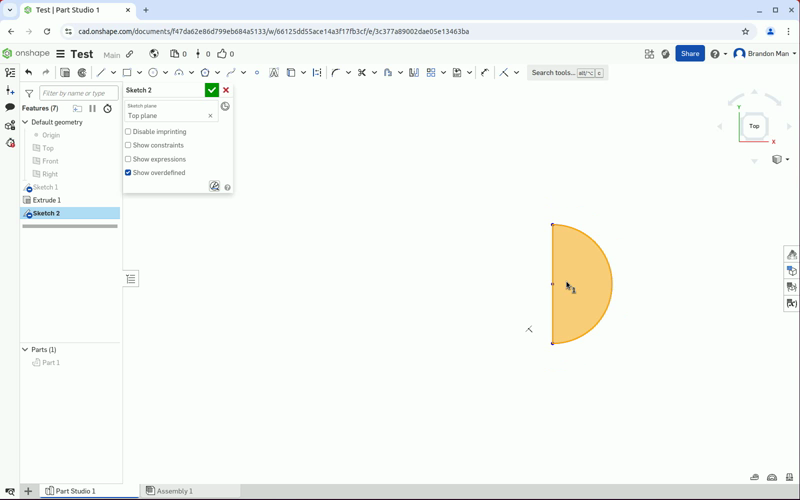
scroll(-6)
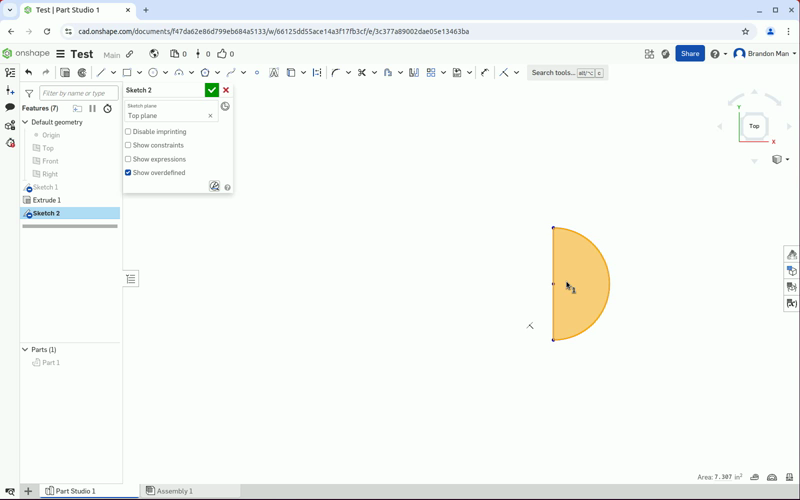
scroll(-6)
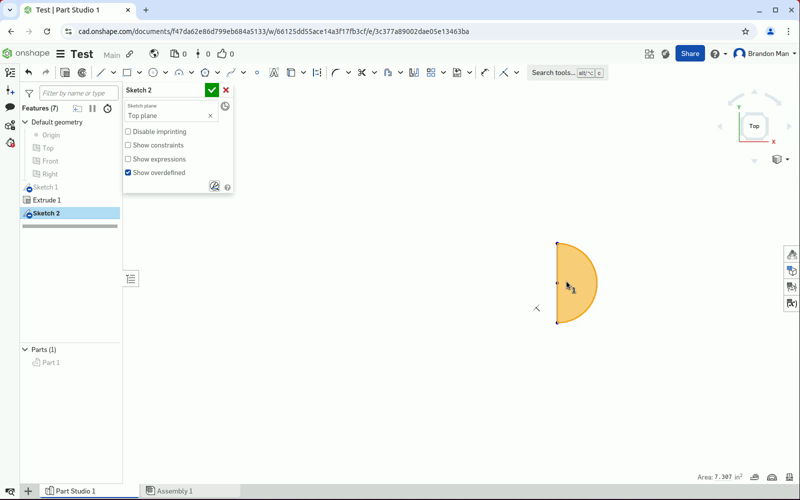
scroll(-6)
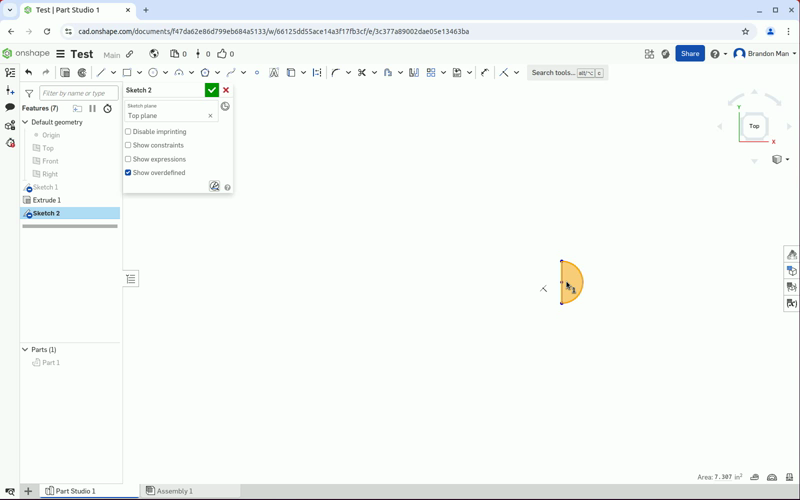
scroll(-6)
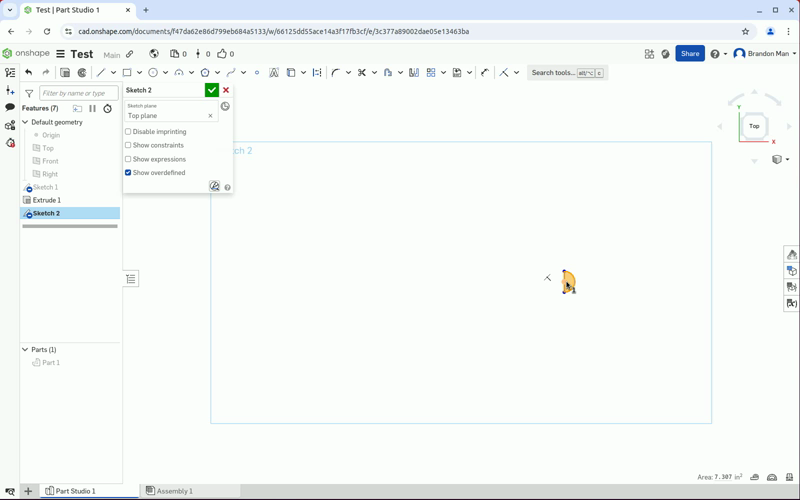
mouse_move(73, 352)
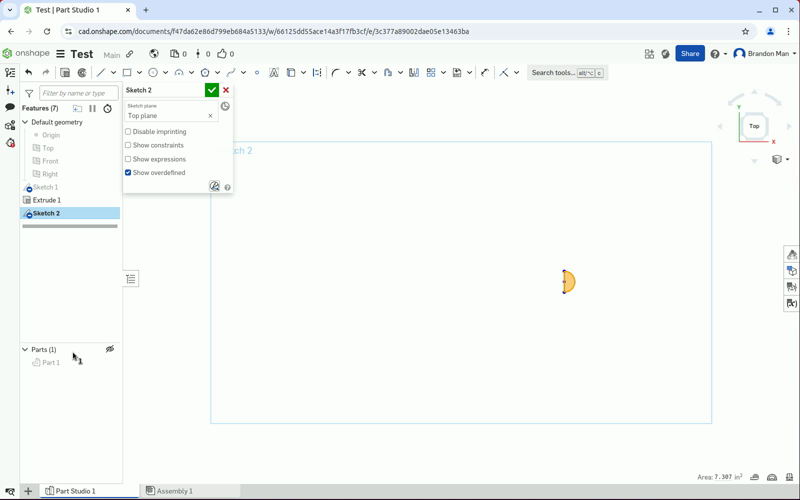
key(shift+y)
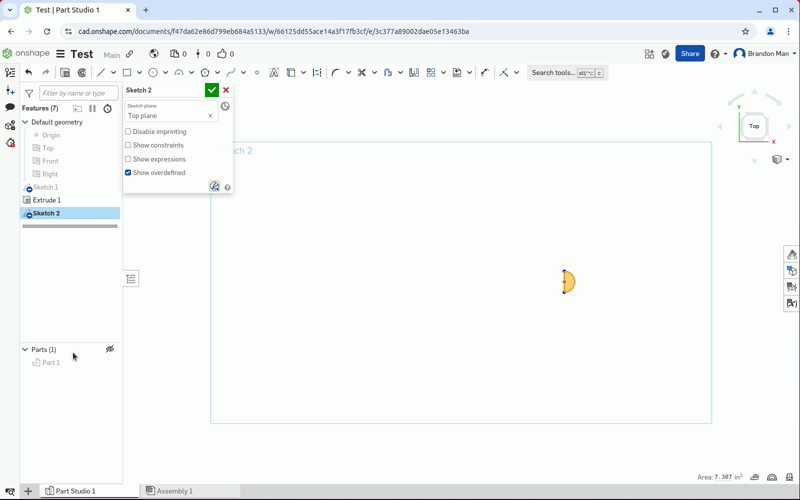
key(shift+e)
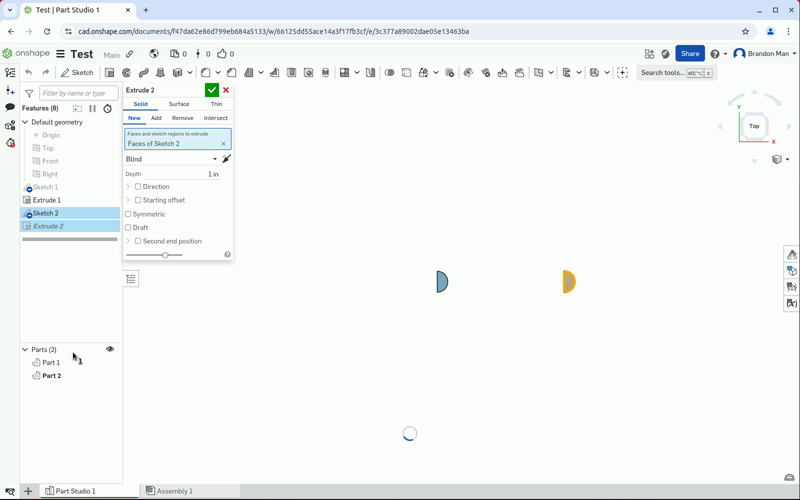
mouse_move(143, 106)
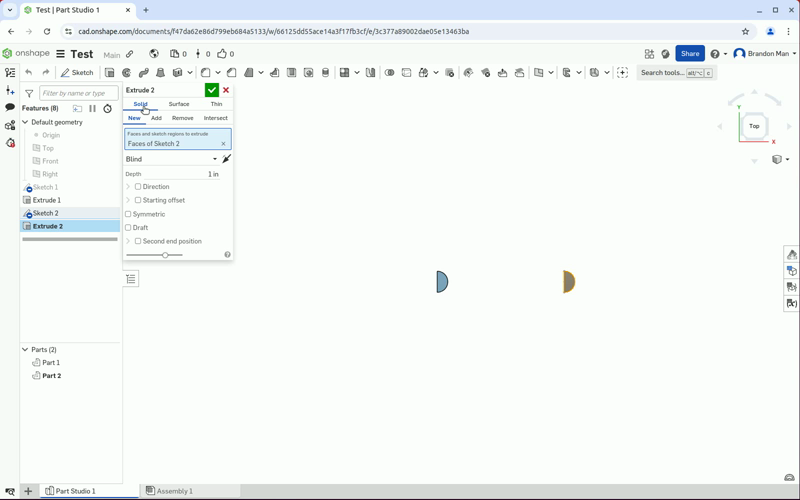
click(143, 106)
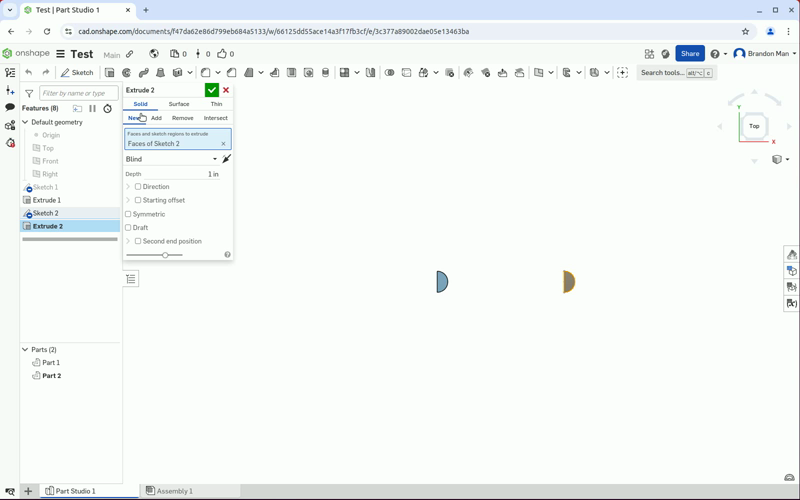
mouse_move(137, 120)
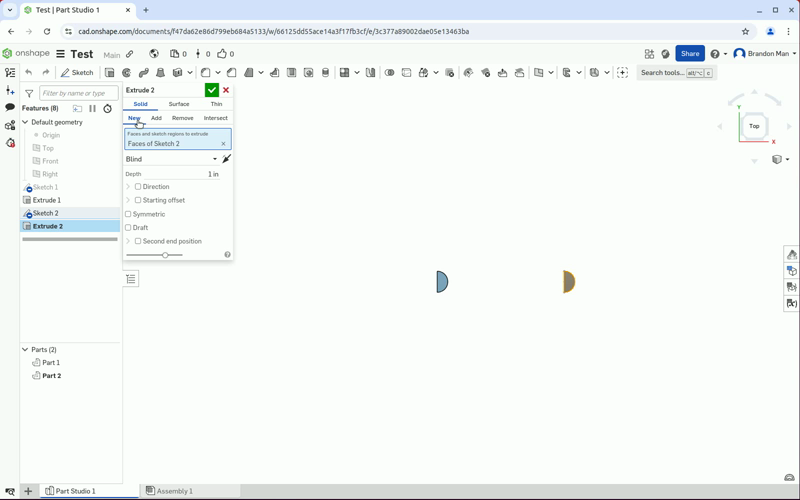
click(137, 120)
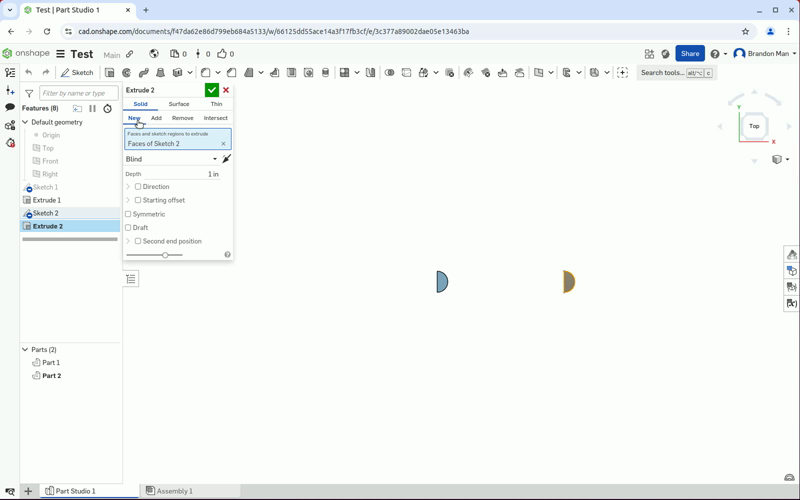
key(tab, 4)
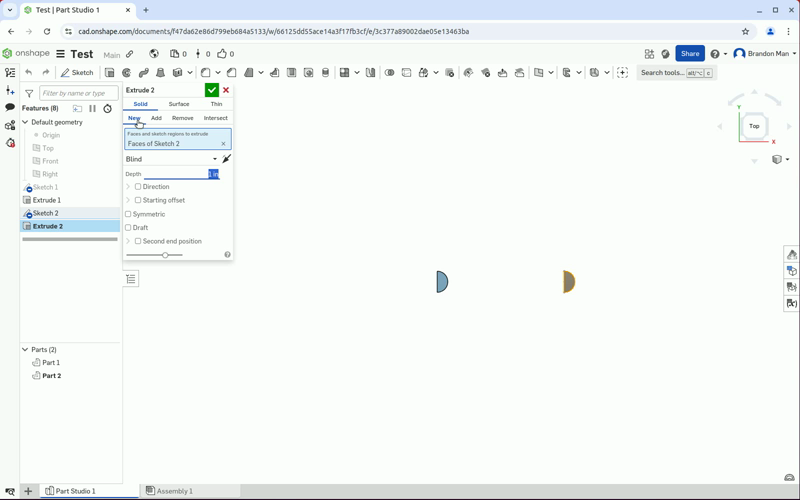
text(6.018)
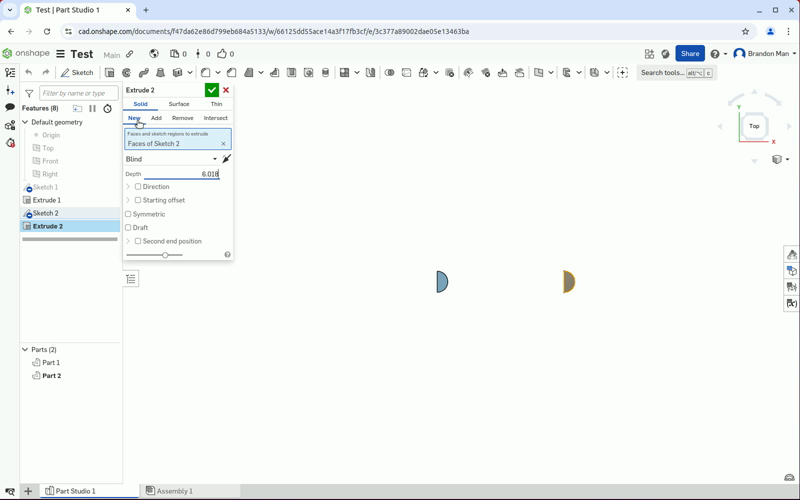
key(enter)
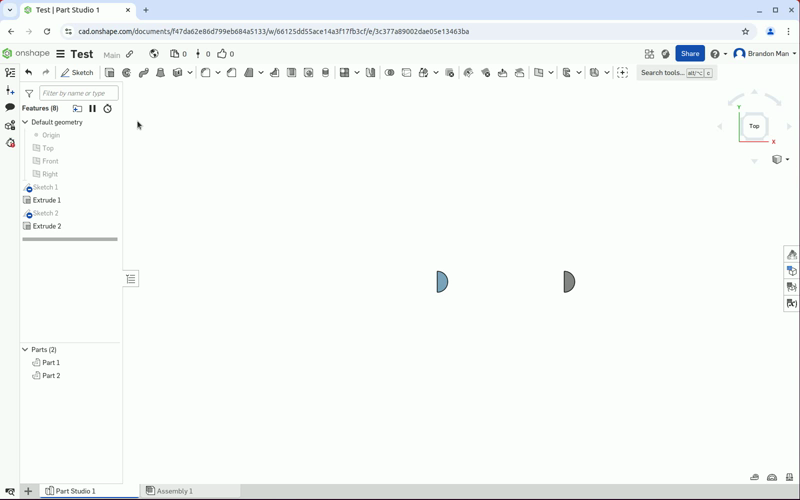
key(shift+h)
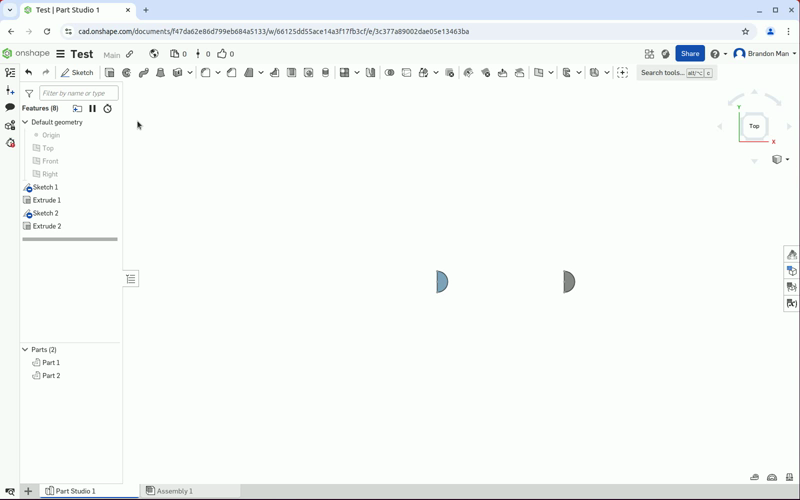
key(shift+h)
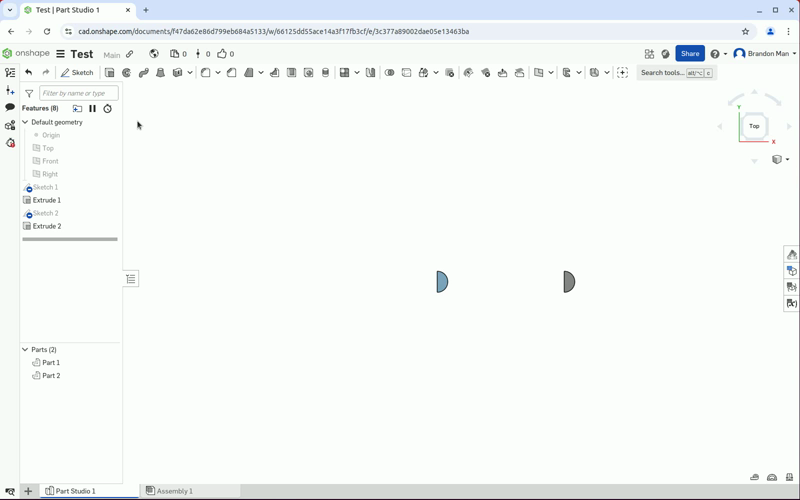
mouse_move(73, 189)
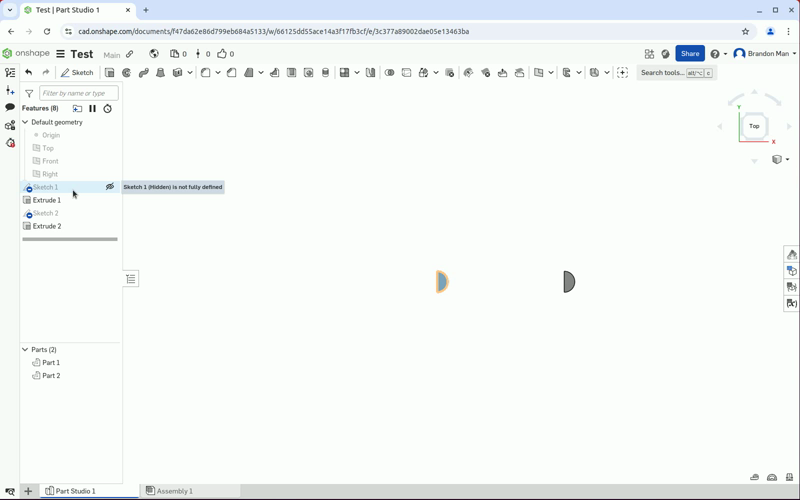
click(73, 189)
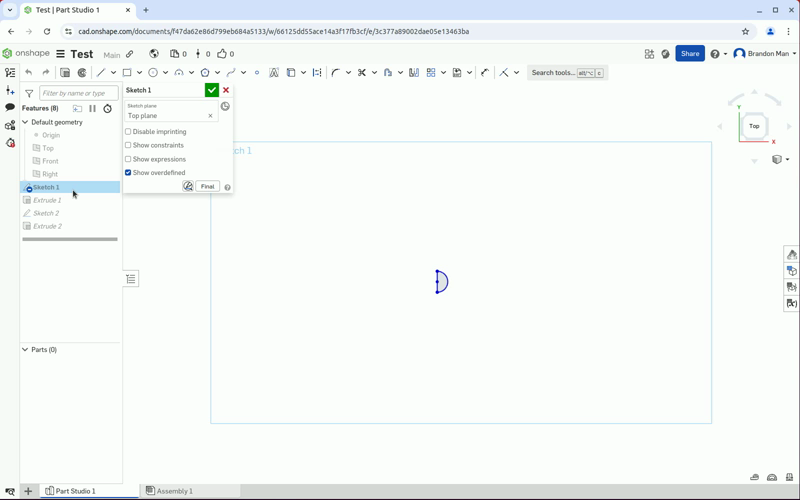
mouse_move(229, 92)
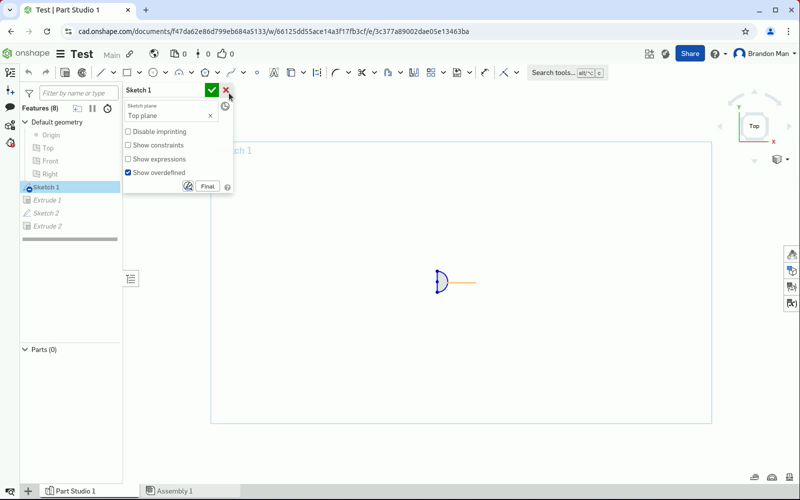
click(229, 92)
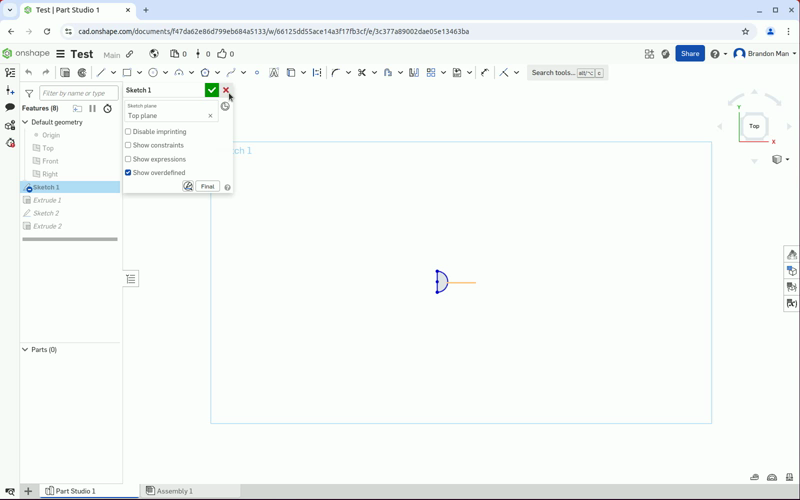
key(shift+s)
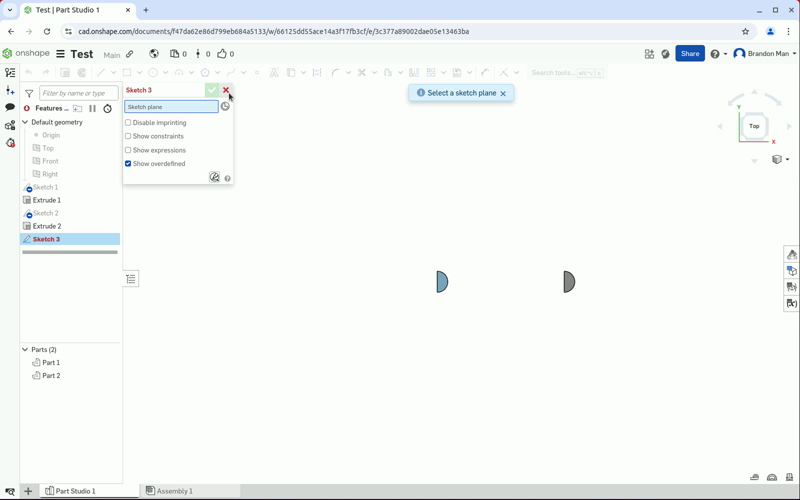
mouse_move(73, 150)
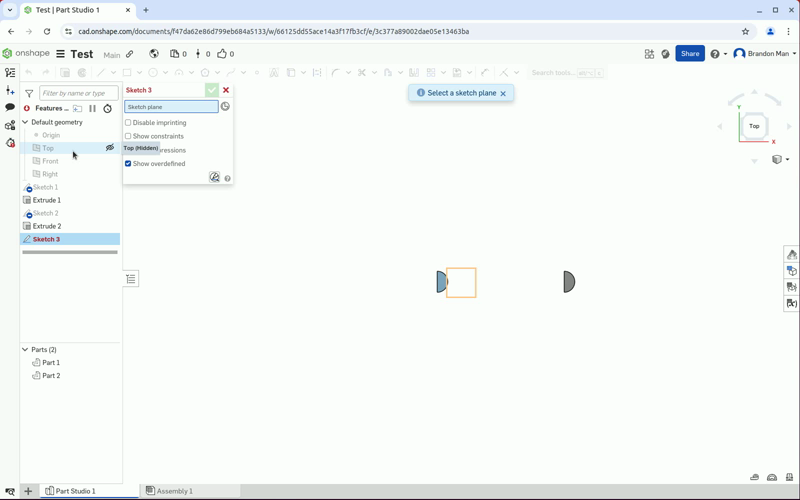
click(73, 150)
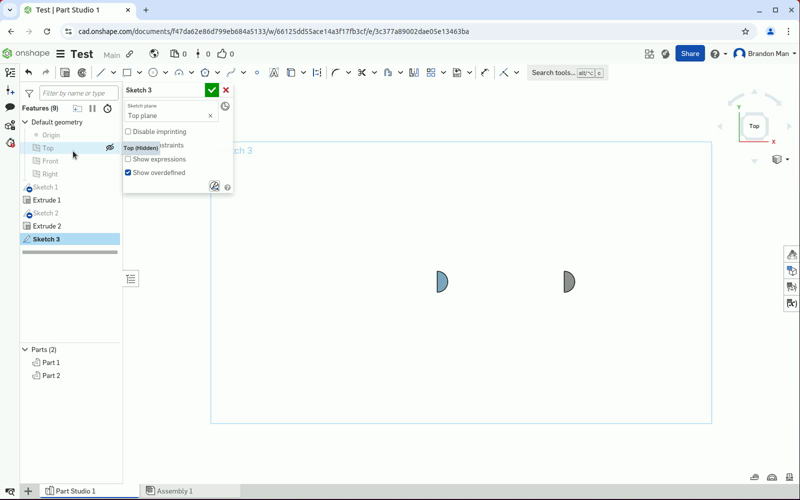
mouse_move(73, 352)
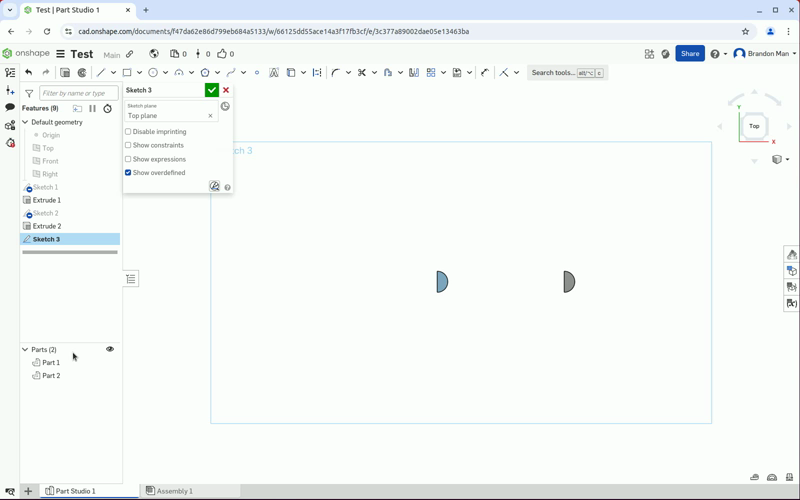
key(y)
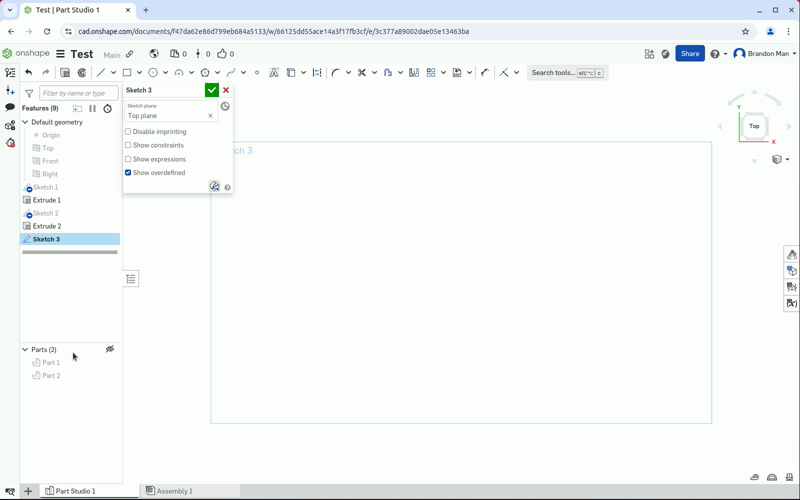
key(l)
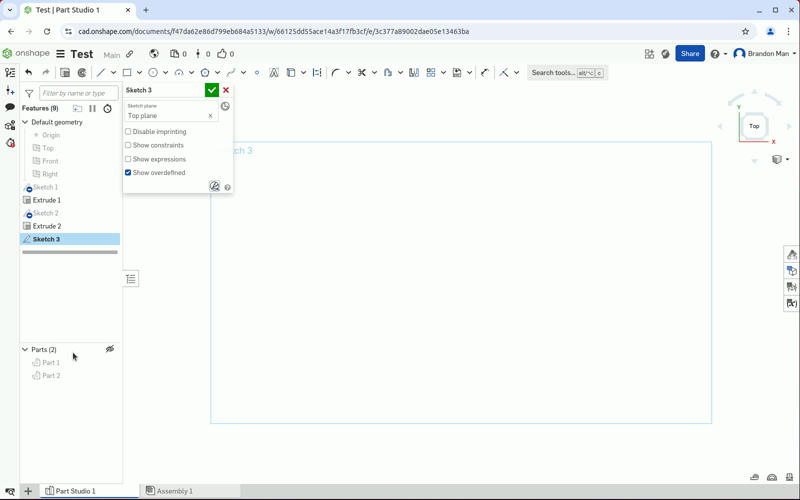
key_down(shift)
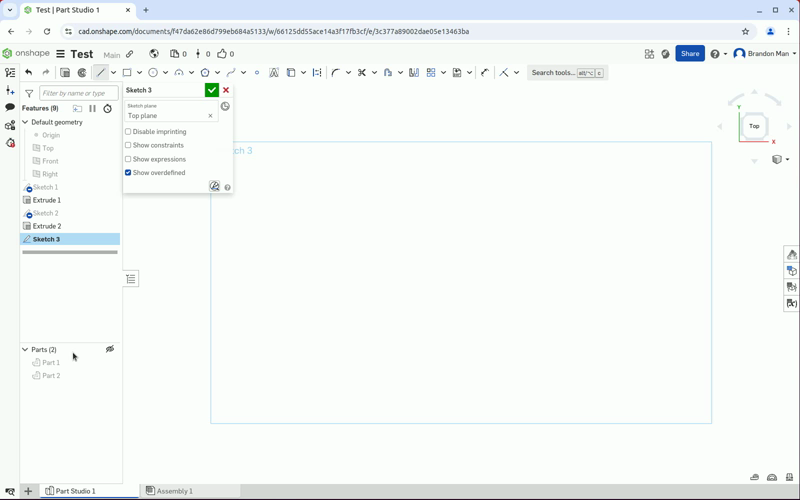
mouse_move(437, 292)
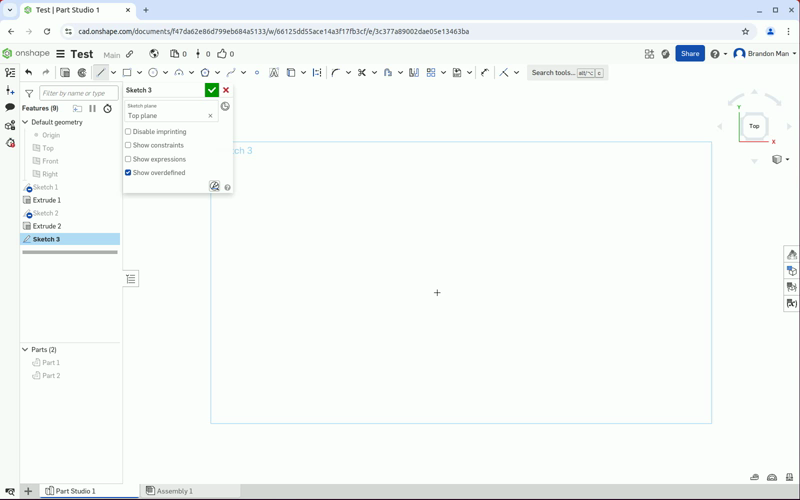
click(437, 292)
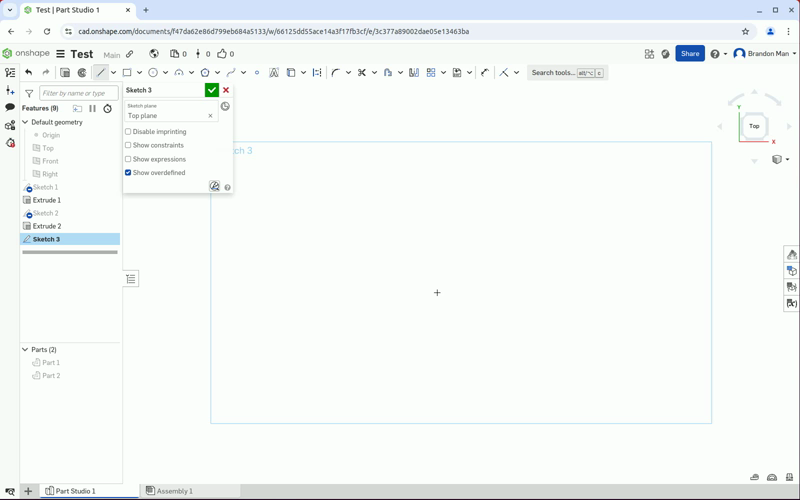
key_up(shift)
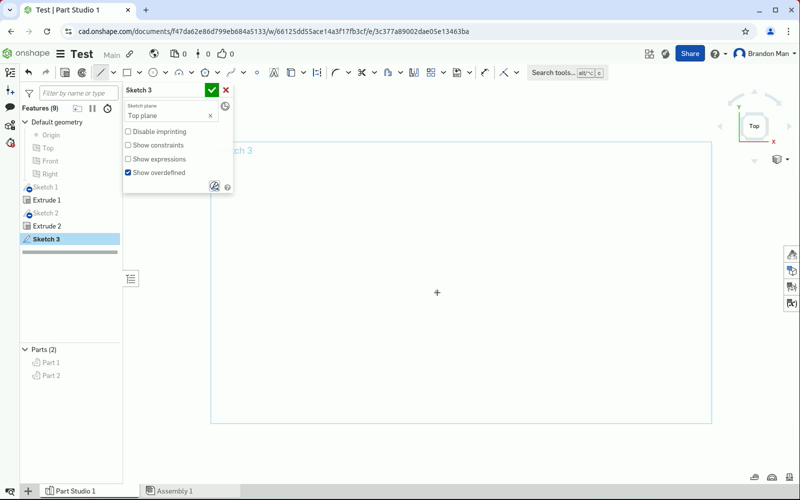
key_down(shift)
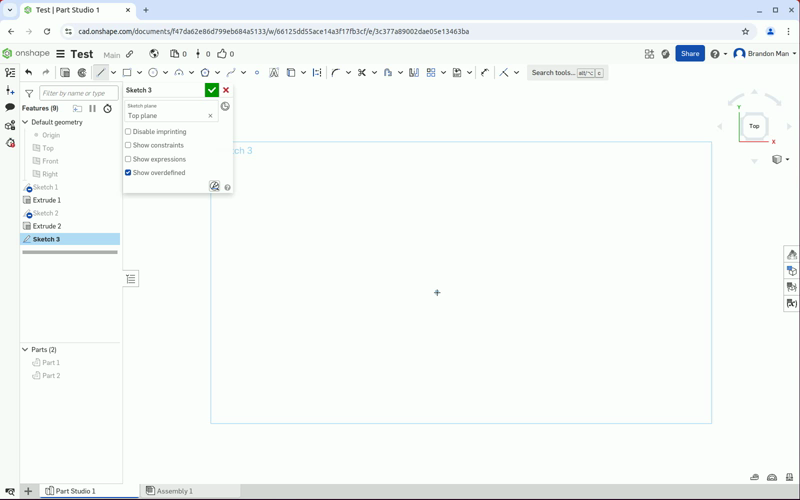
mouse_move(563, 292)
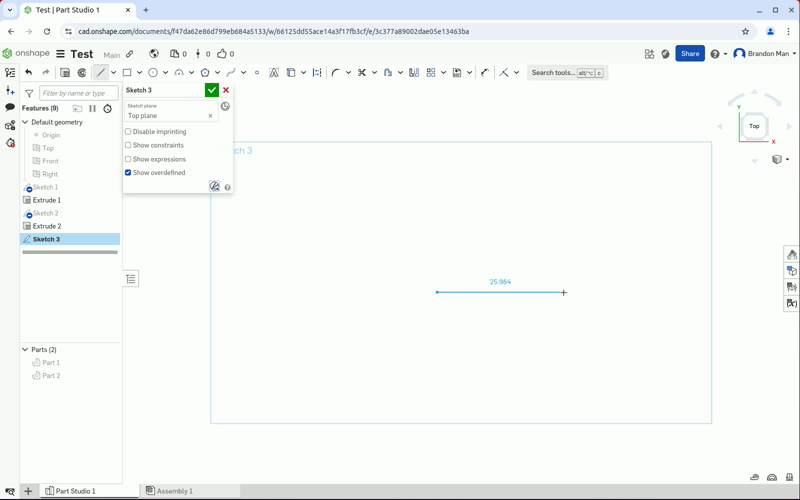
click(563, 292)
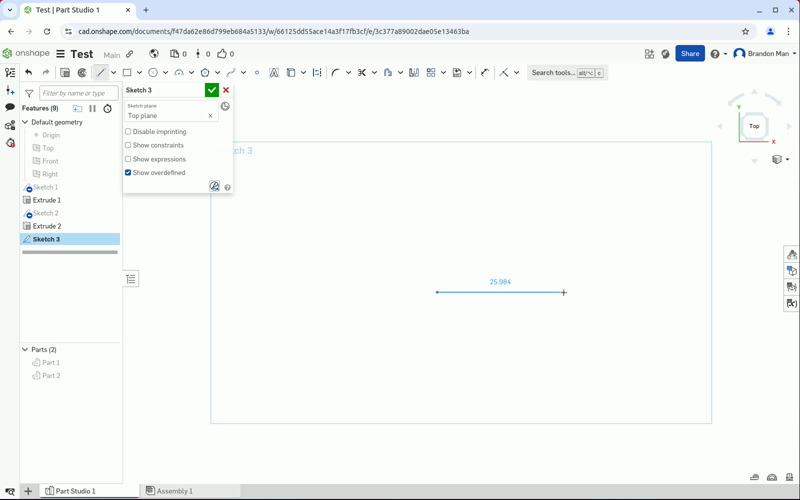
key_up(shift)
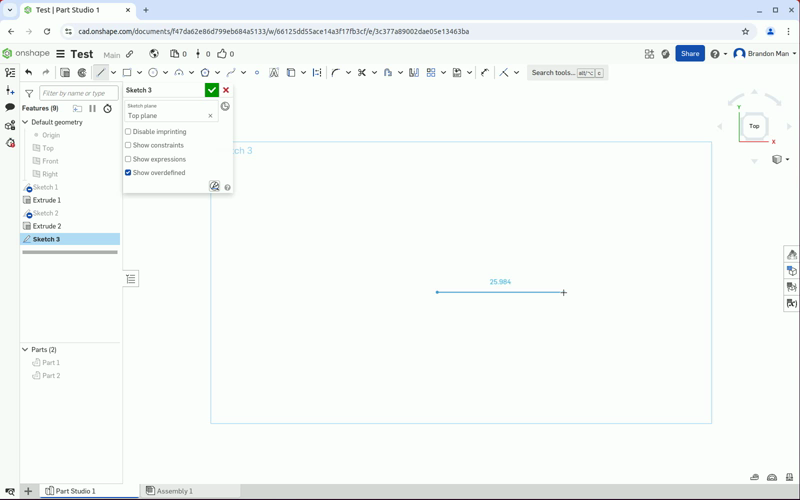
key_down(shift)
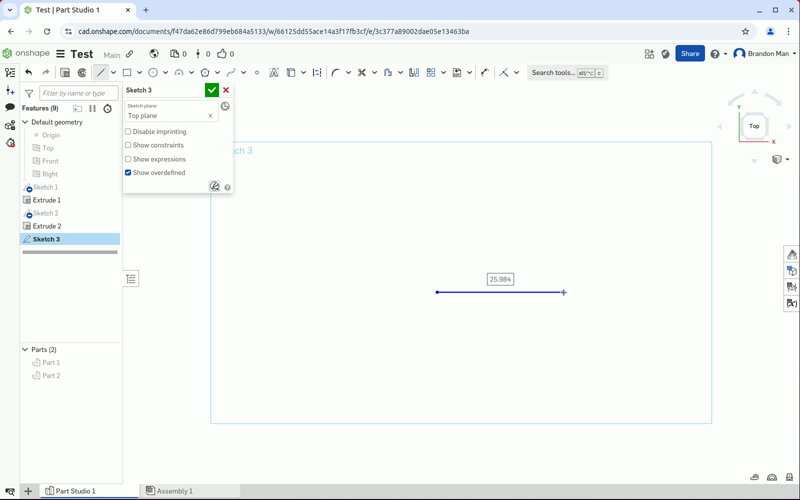
mouse_move(589, 292)
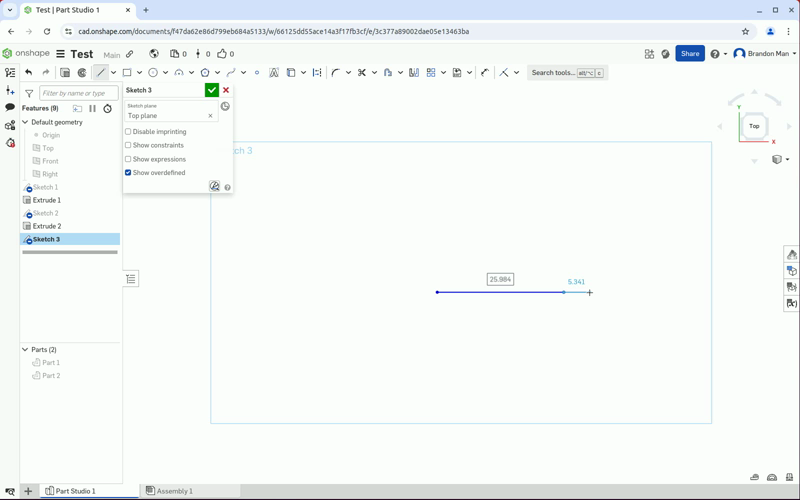
mouse_move(563, 272)
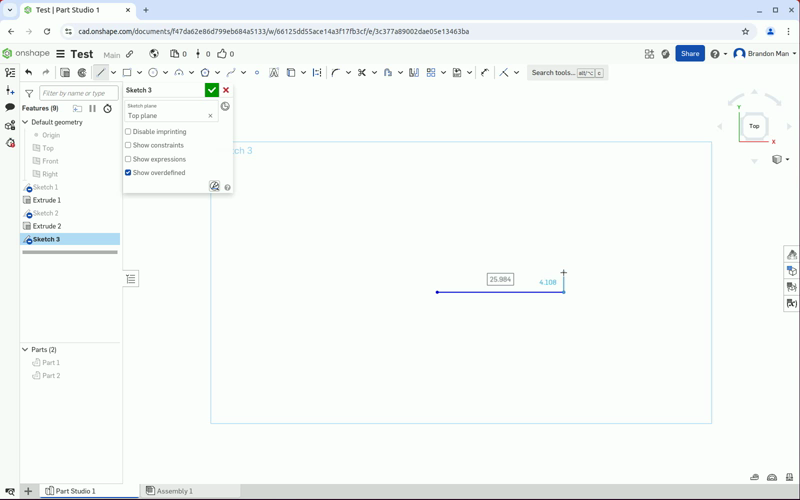
click(563, 272)
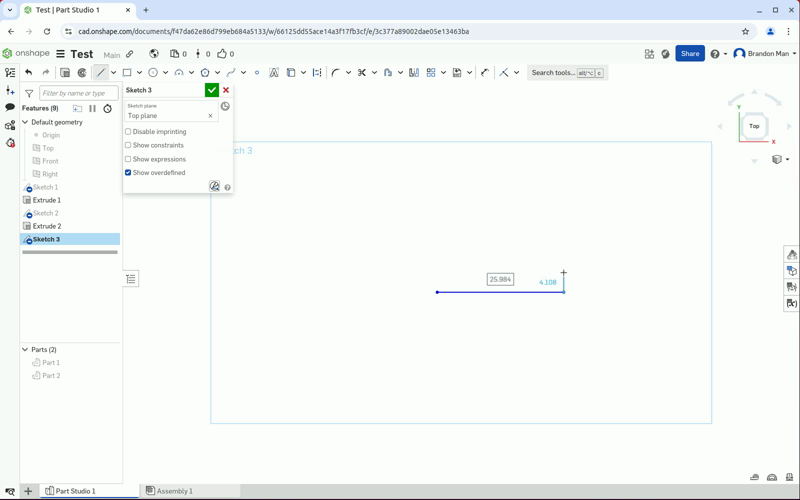
key_up(shift)
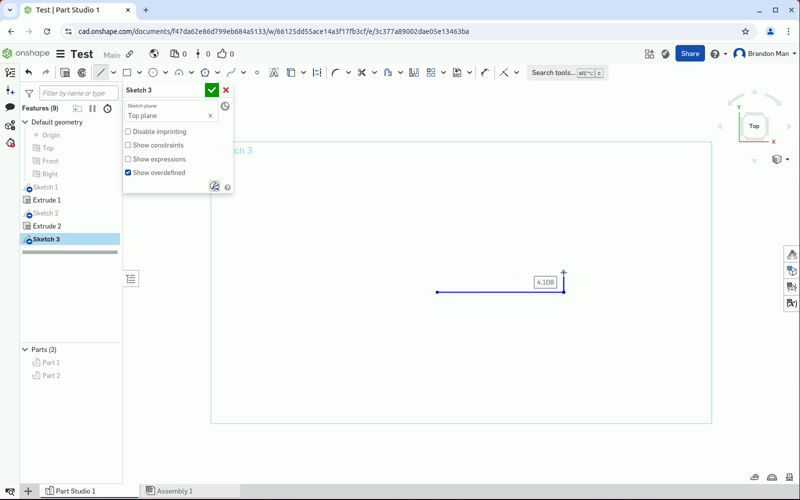
key_down(shift)
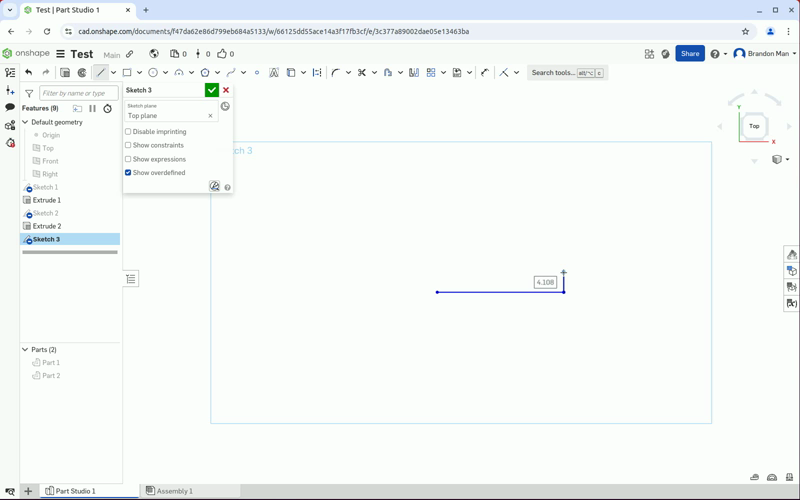
mouse_move(437, 272)
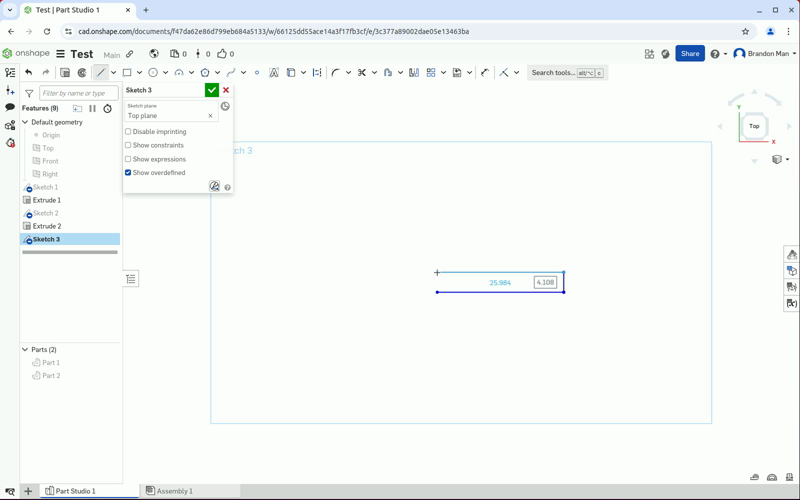
click(437, 272)
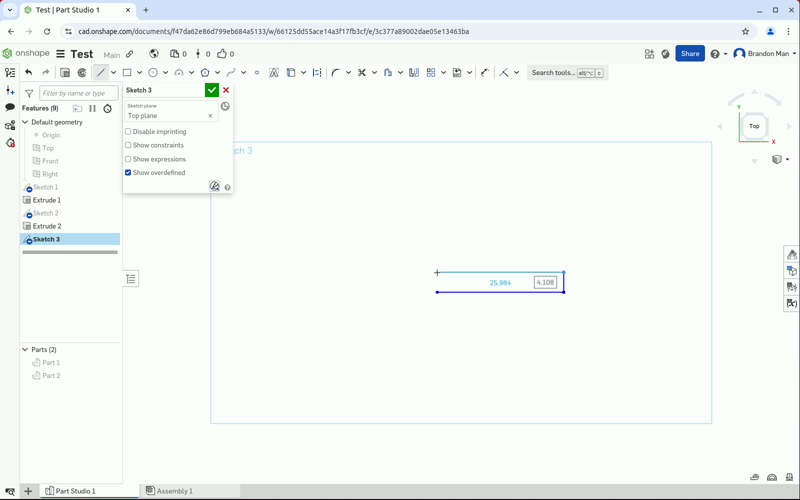
key_up(shift)
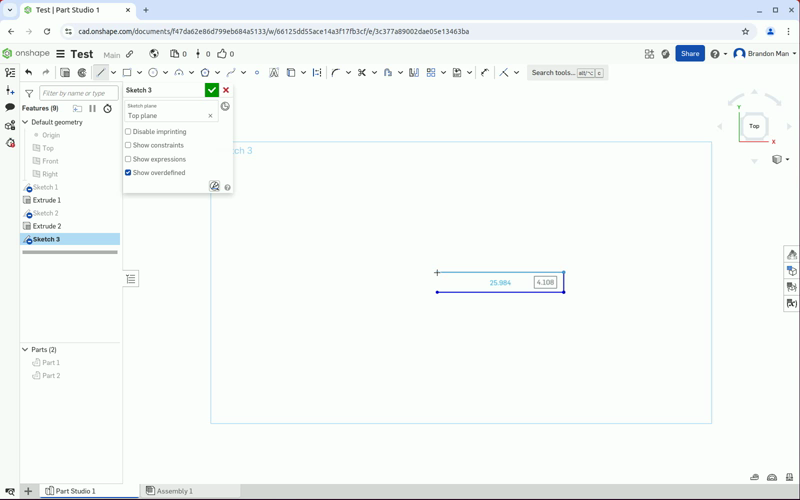
mouse_move(467, 272)
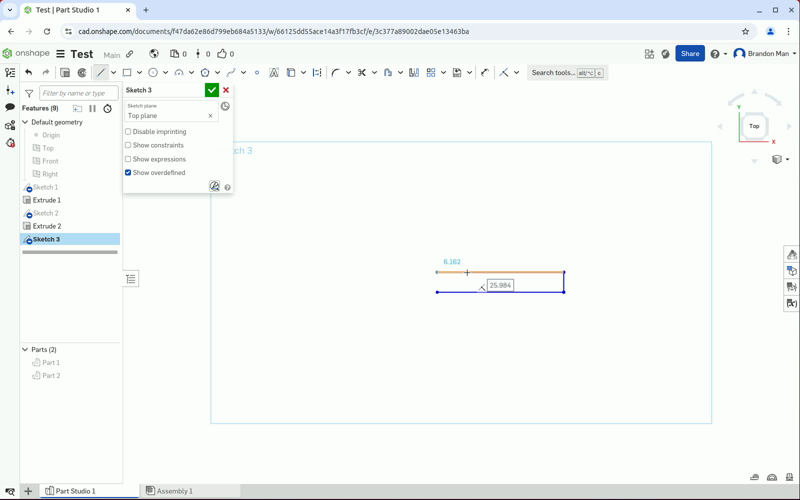
key_down(shift)
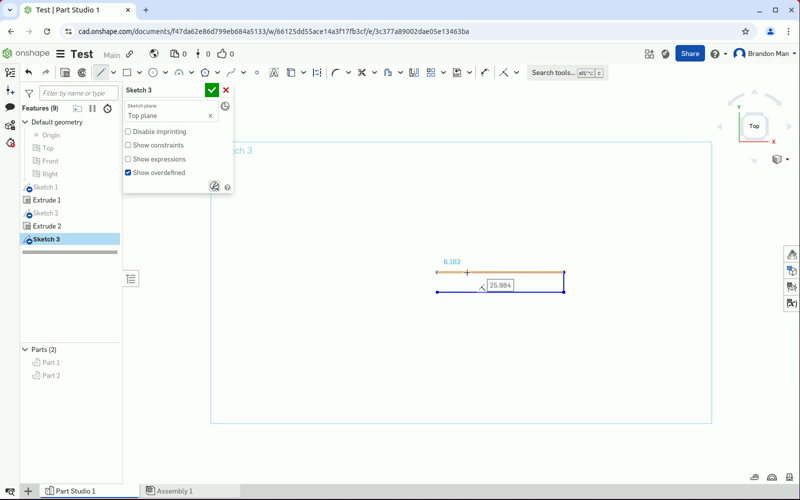
mouse_move(437, 292)
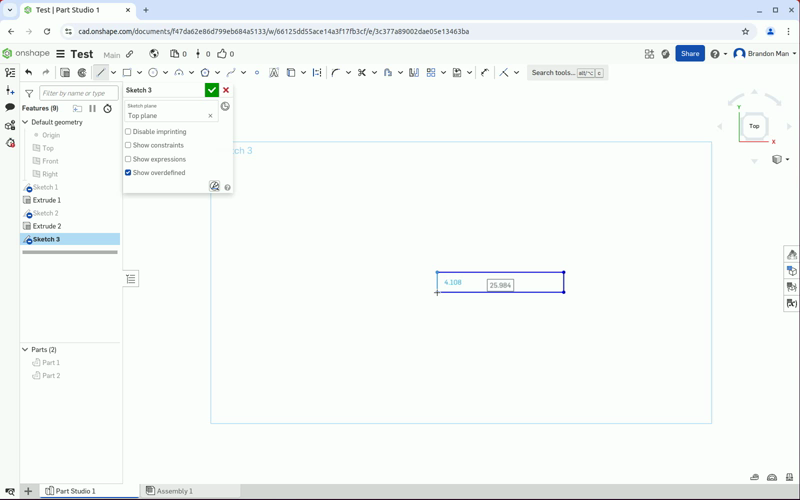
key_up(shift)
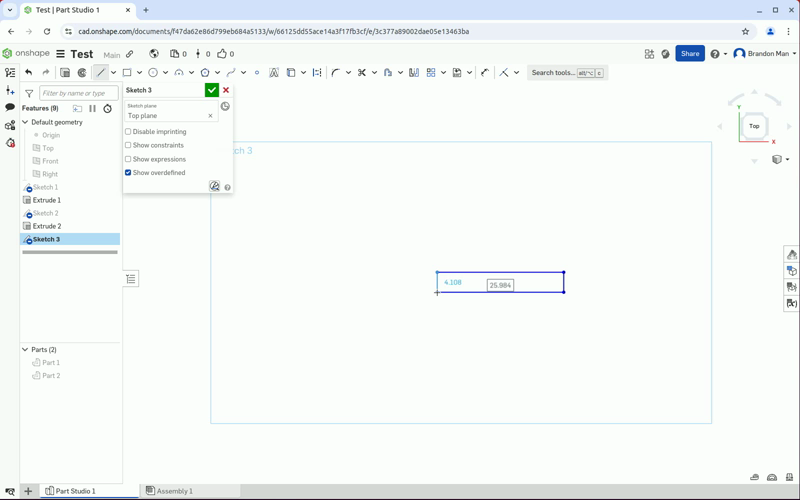
click(437, 292)
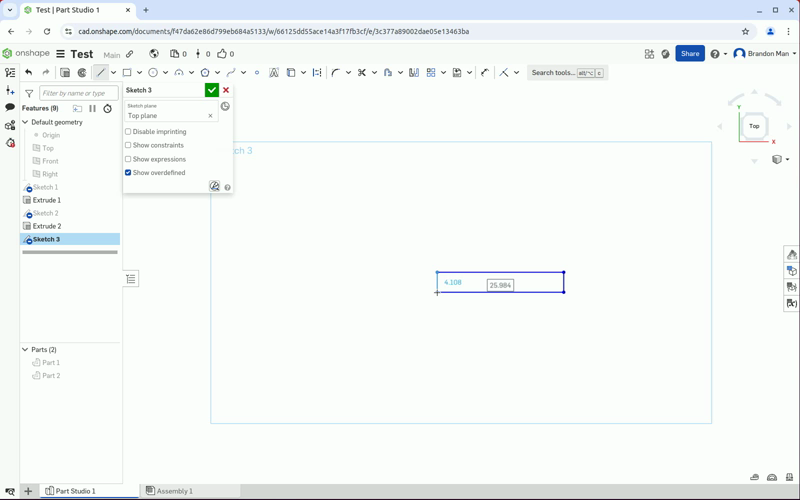
key(esc)
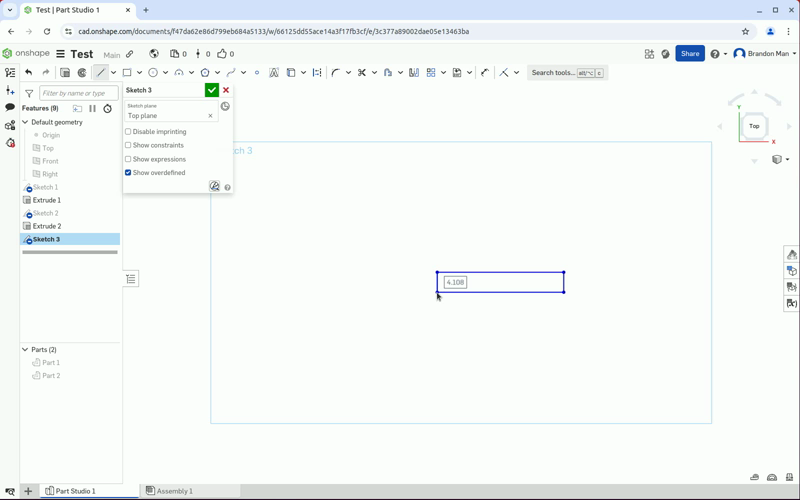
mouse_move(558, 283)
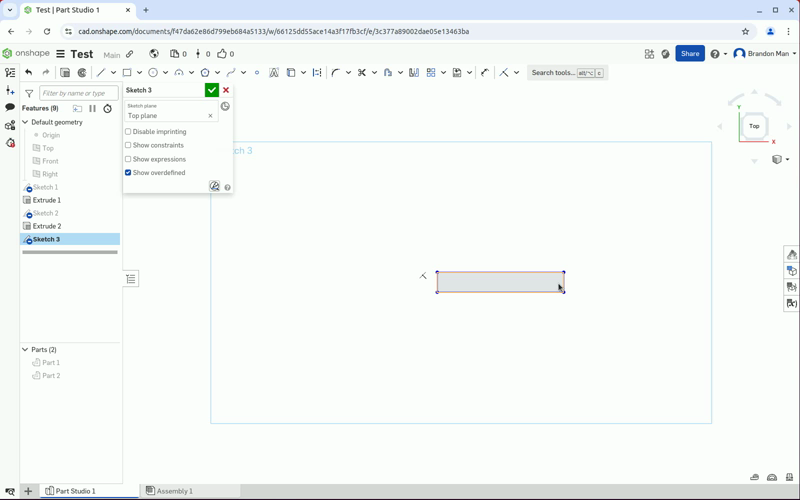
click(558, 283)
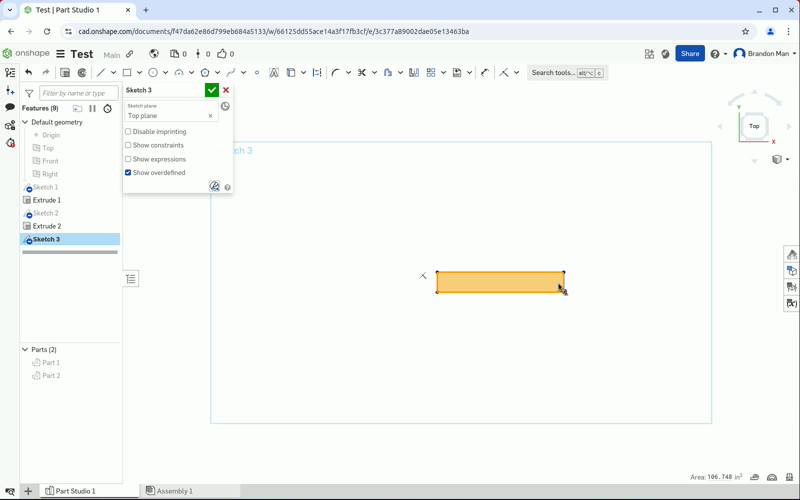
mouse_move(73, 352)
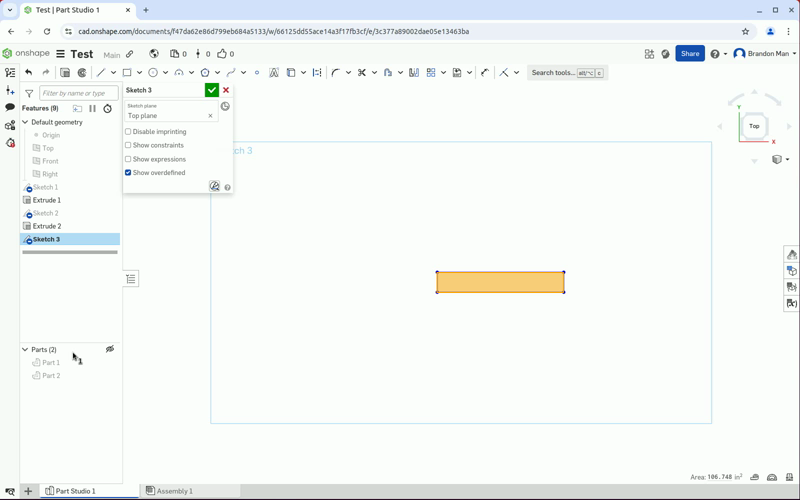
key(shift+y)
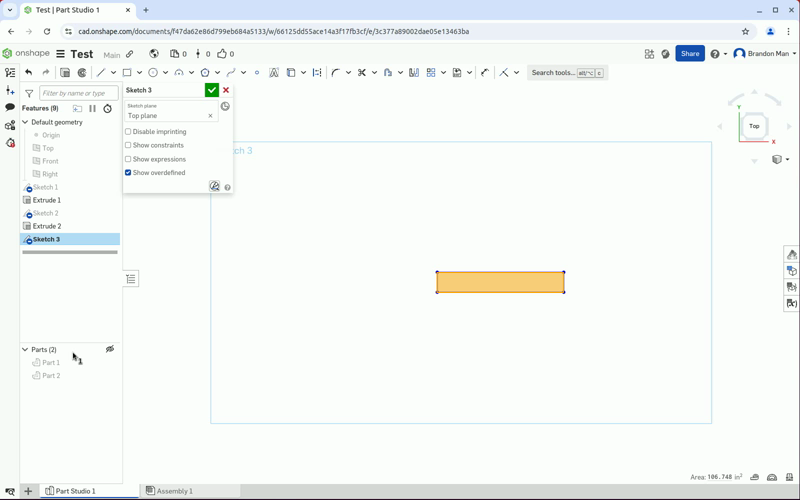
key(shift+e)
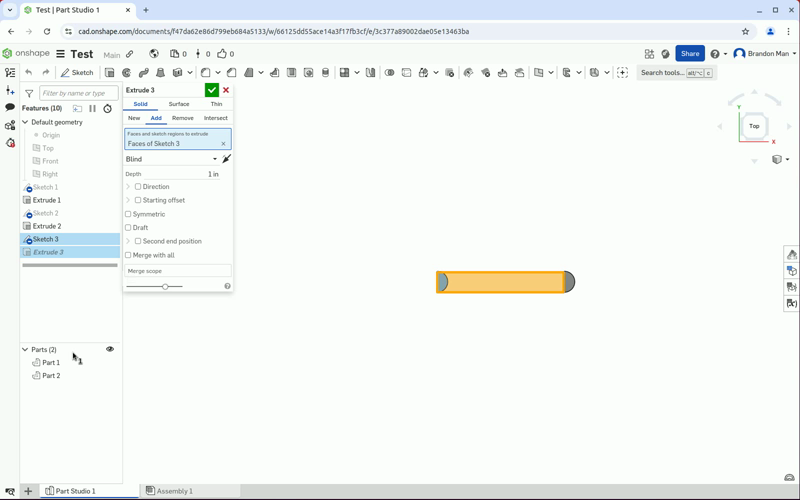
mouse_move(143, 106)
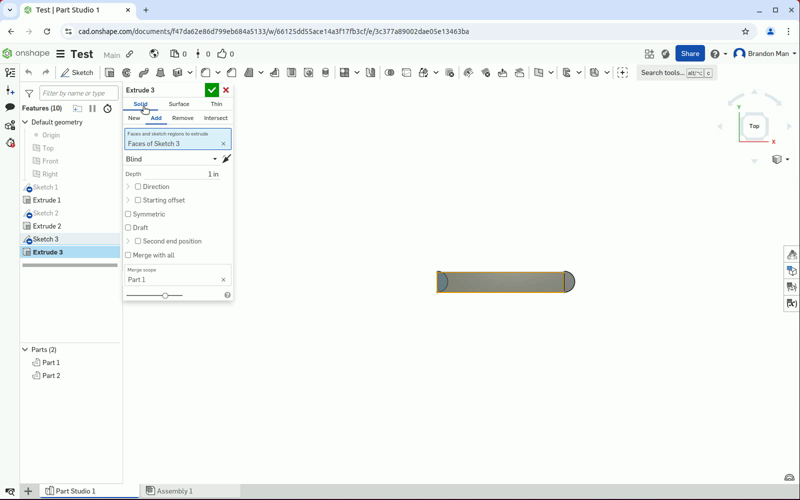
click(143, 106)
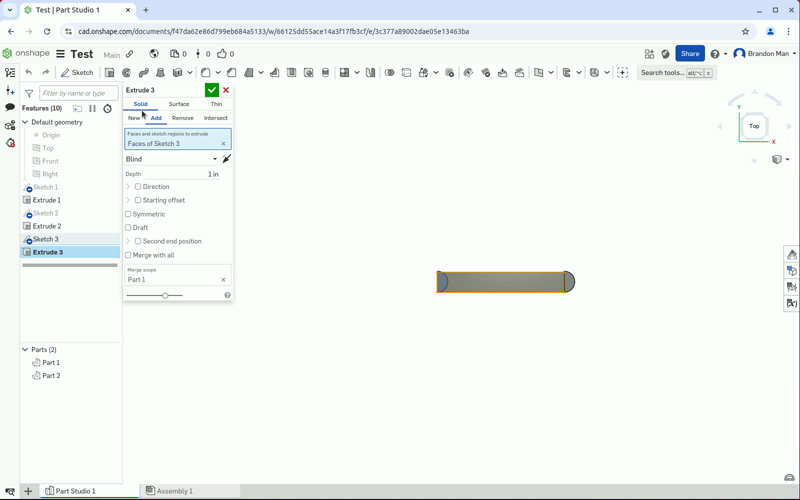
mouse_move(137, 120)
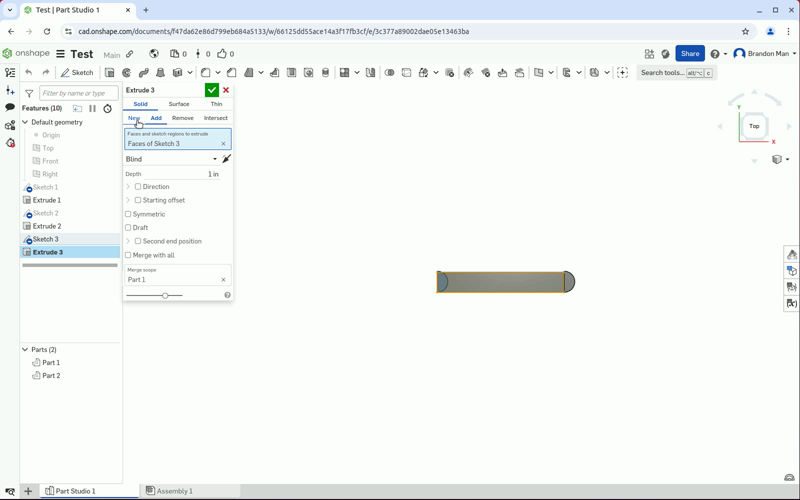
click(137, 120)
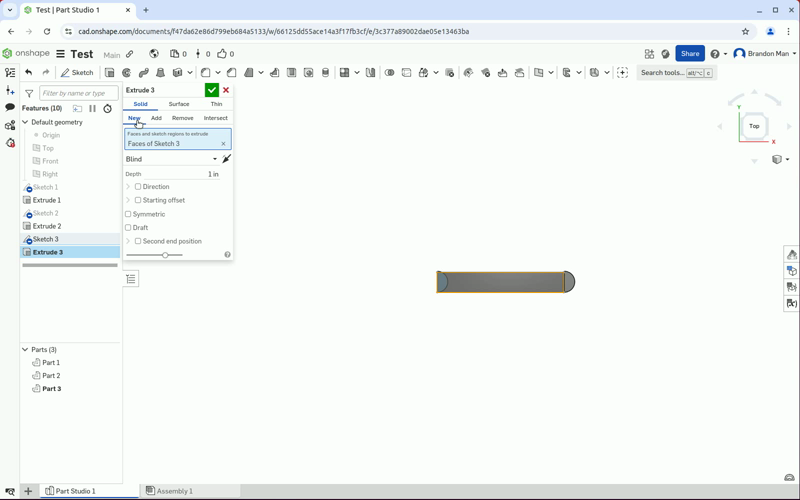
key(tab, 4)
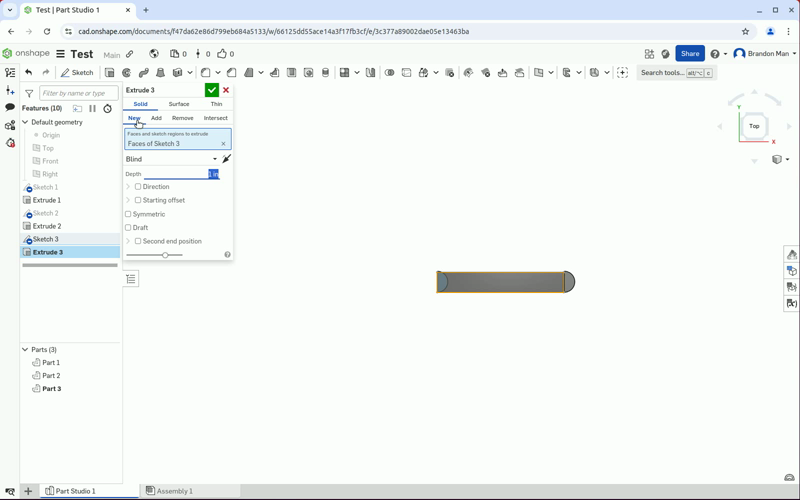
text(6.018)
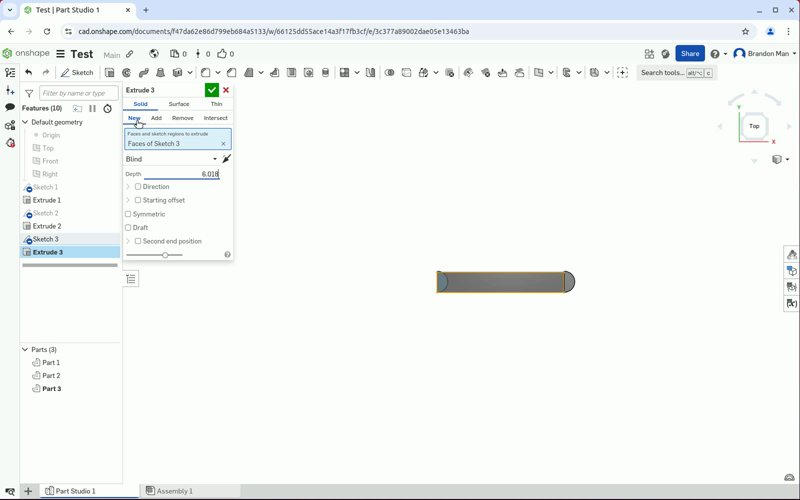
key(enter)
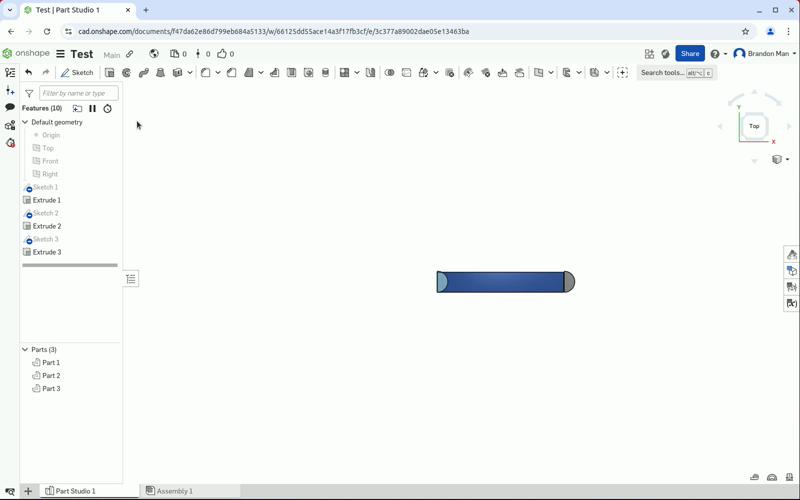
key(shift+h)
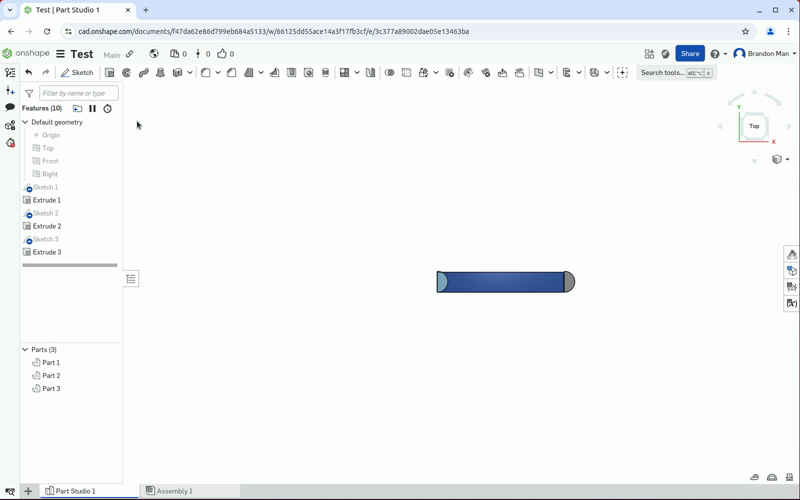
key(shift+h)
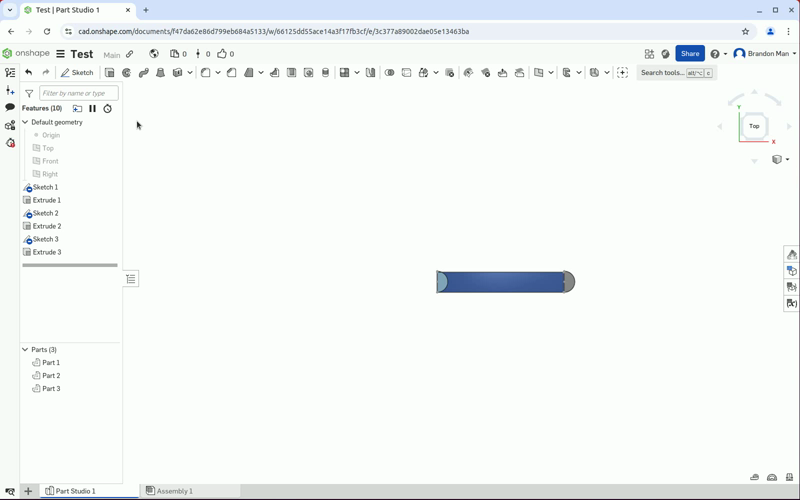
key(shift+7)
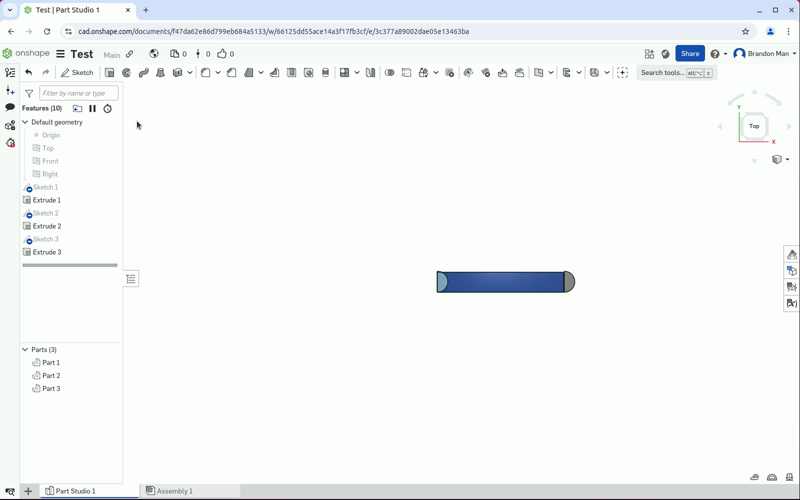
key(up, 3)
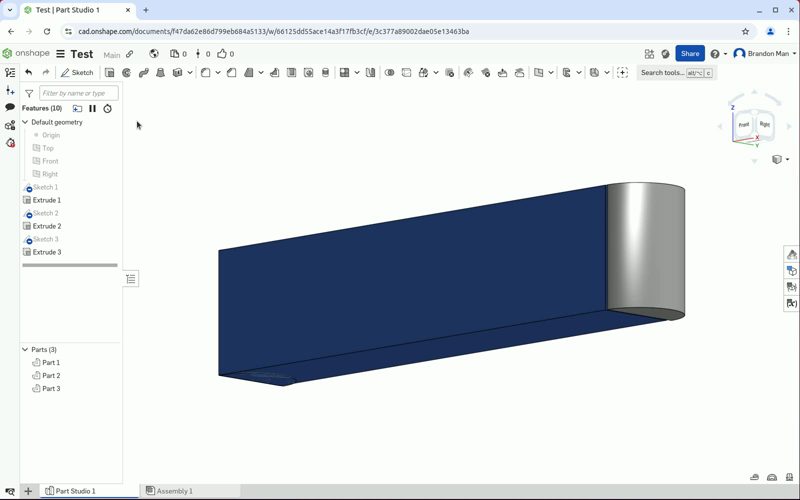
key(left, 3)
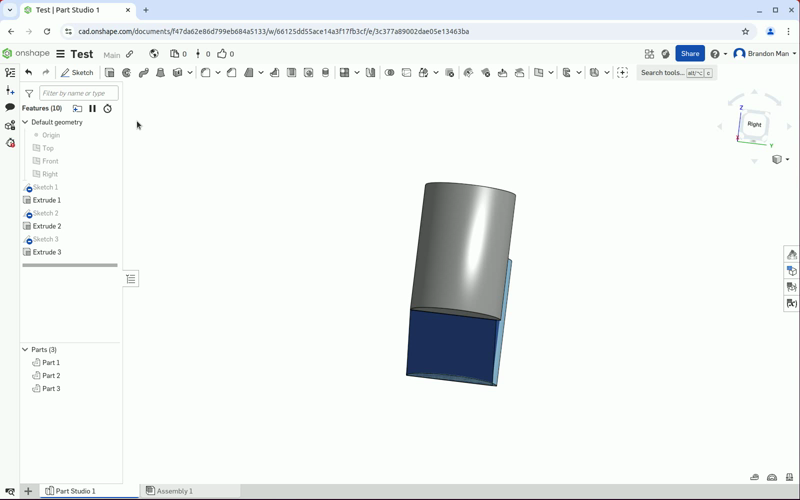
key(right, 3)
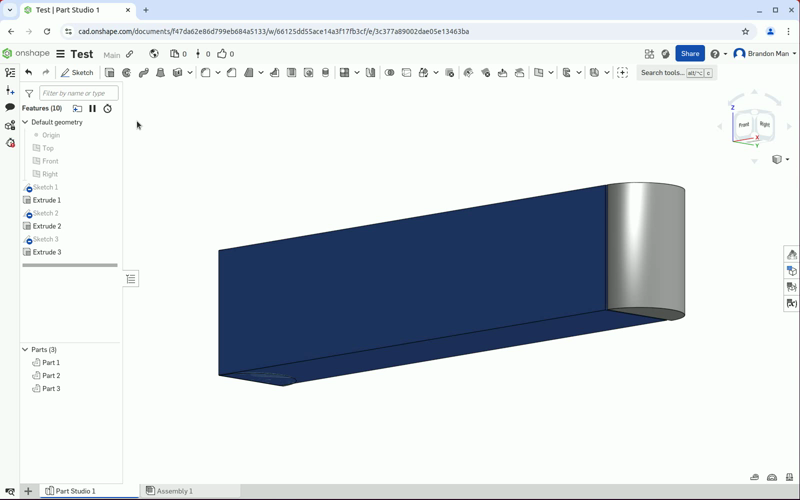
key(down, 3)
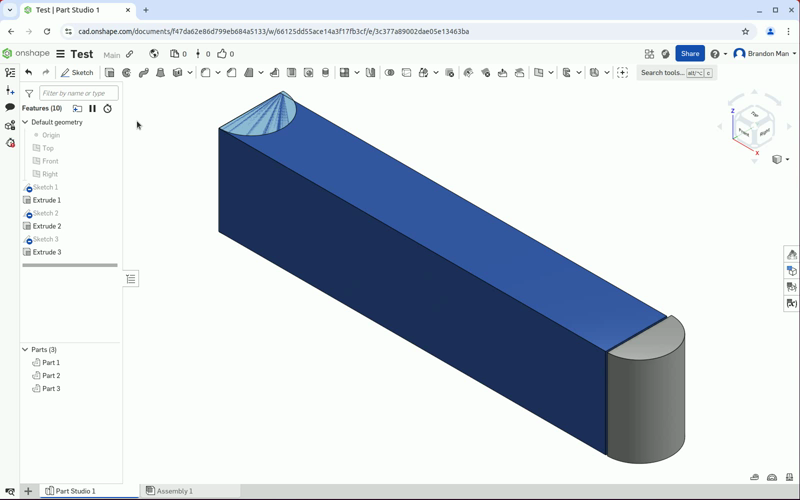
mouse_move(73, 189)
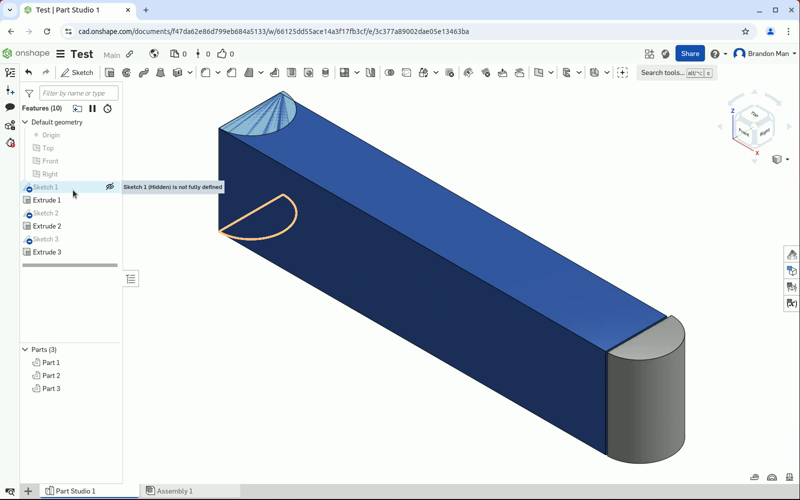
click(73, 189)